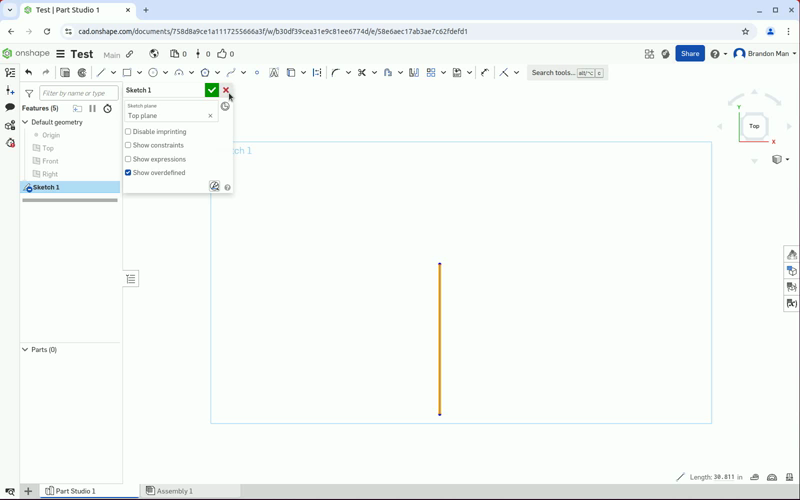
key(shift+h)
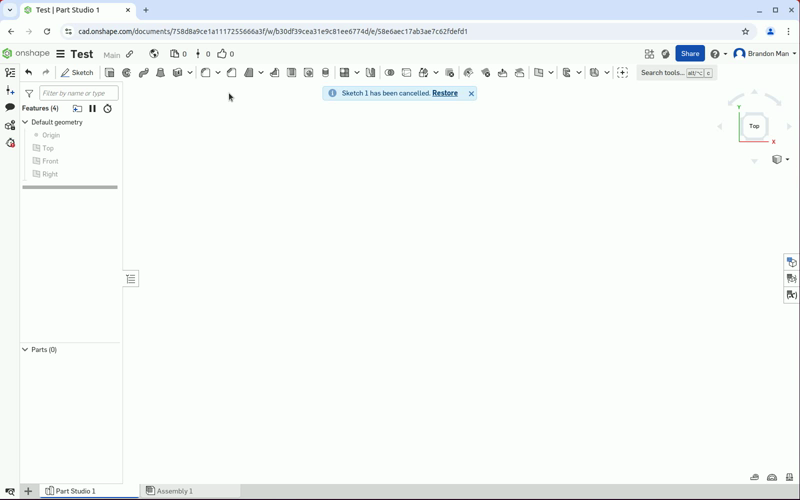
mouse_move(73, 352)
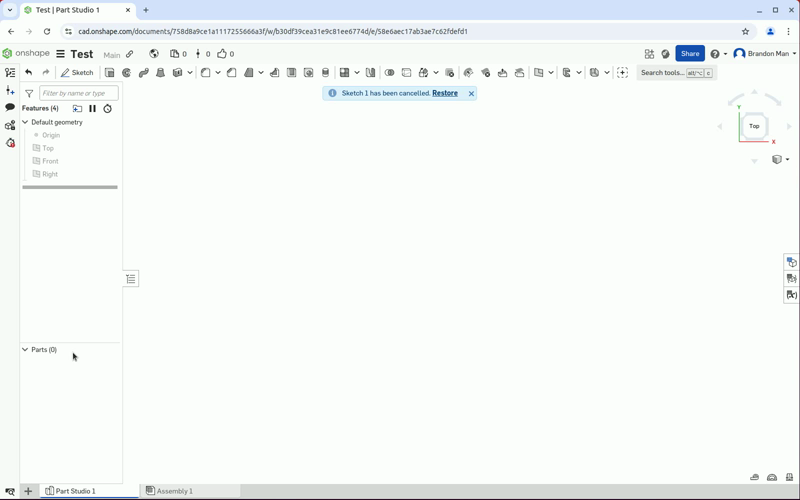
key(y)
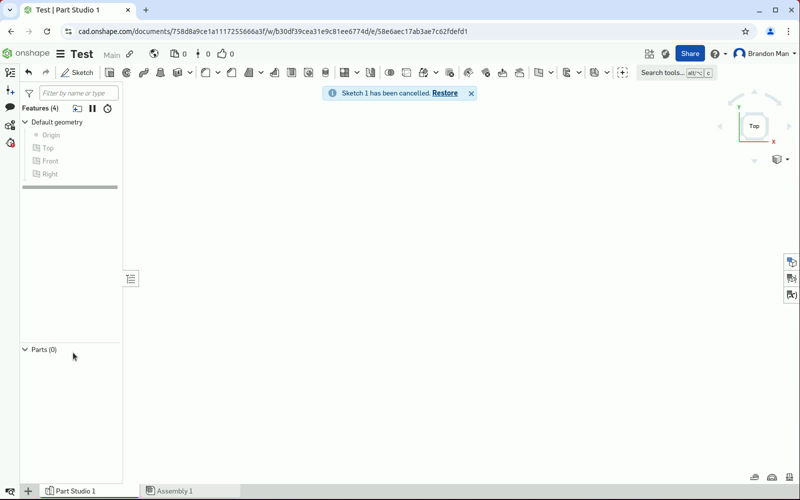
key(shift+p)
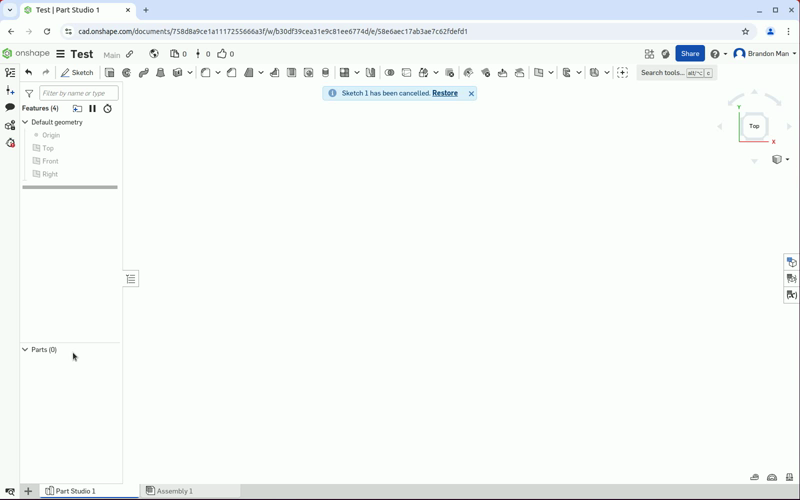
key(space)
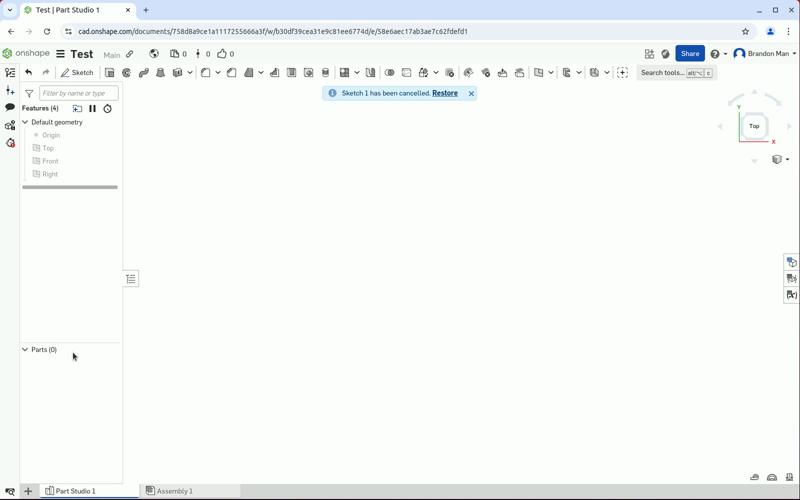
key_down(shift)
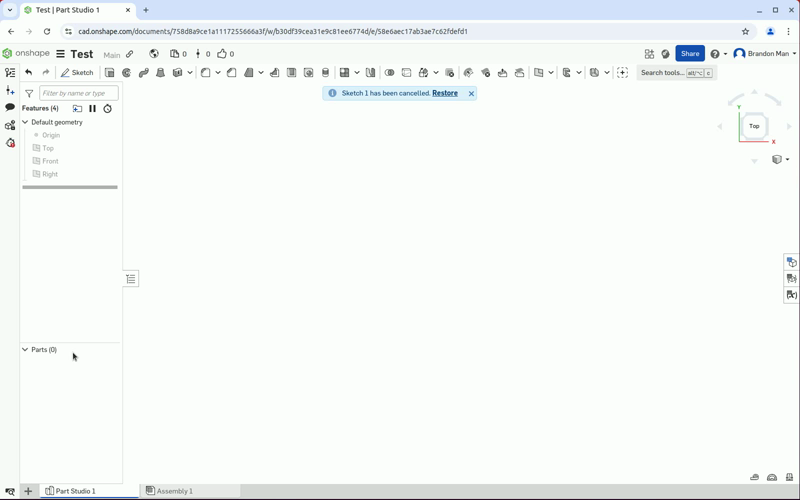
key(up)
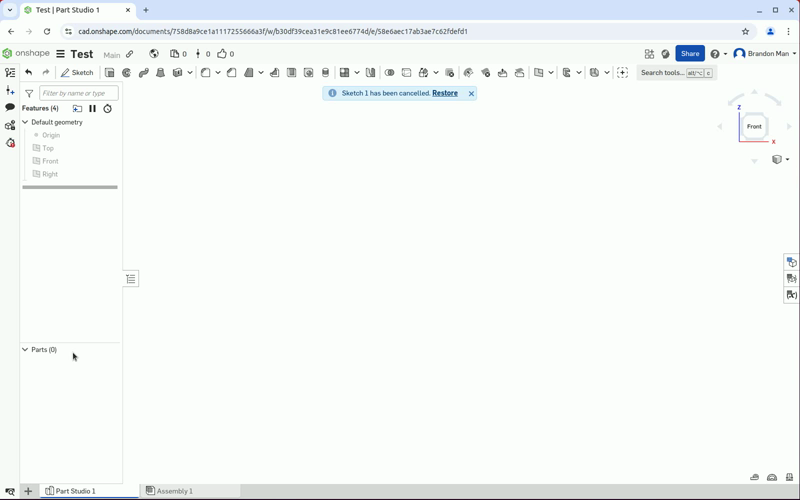
key_up(shift)
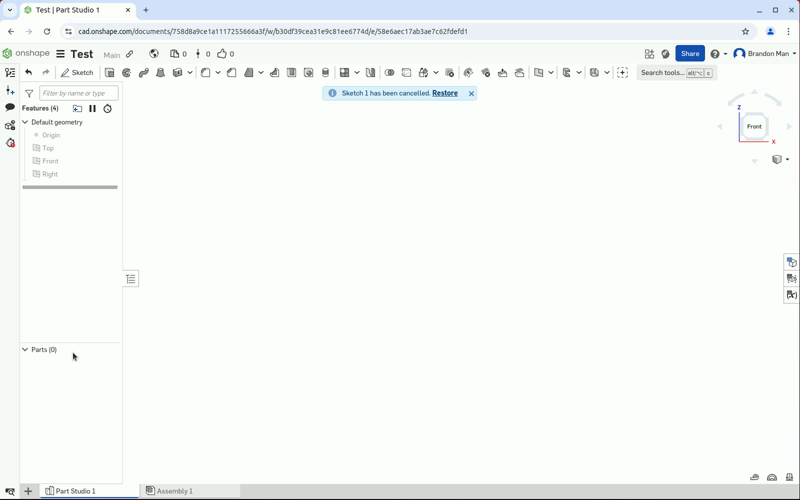
mouse_move(73, 352)
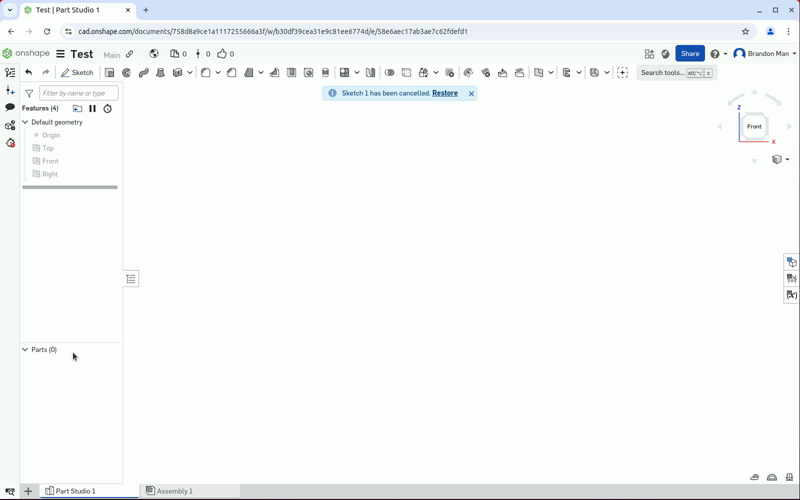
key(shift+y)
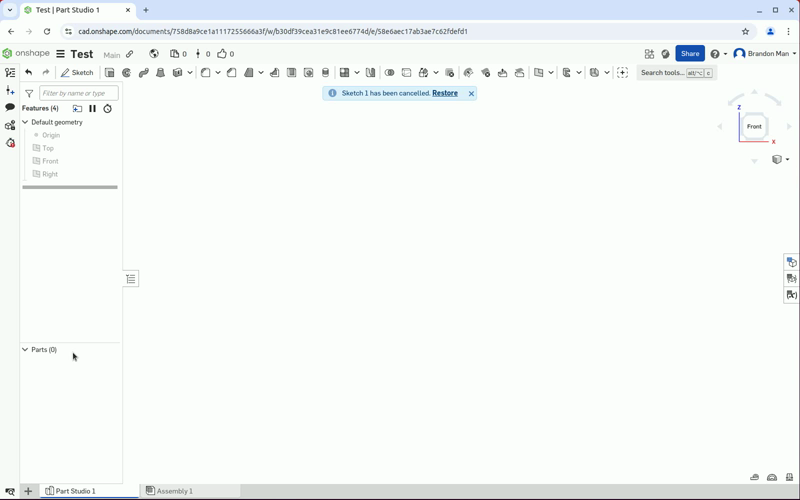
key(shift+s)
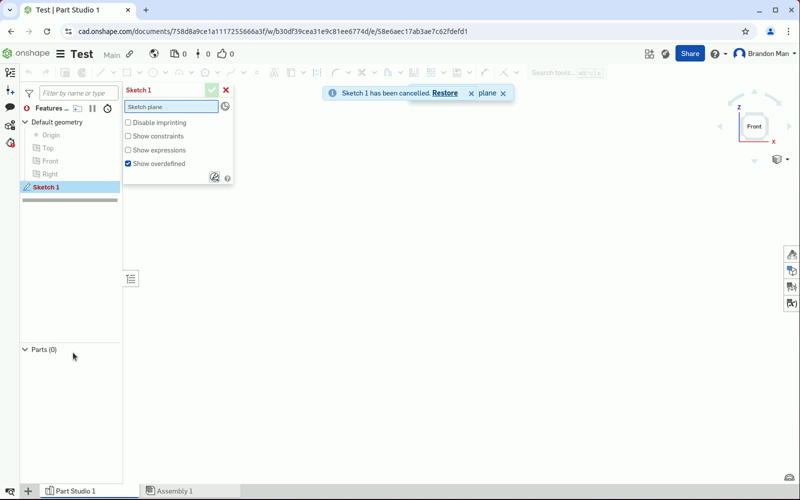
mouse_move(73, 163)
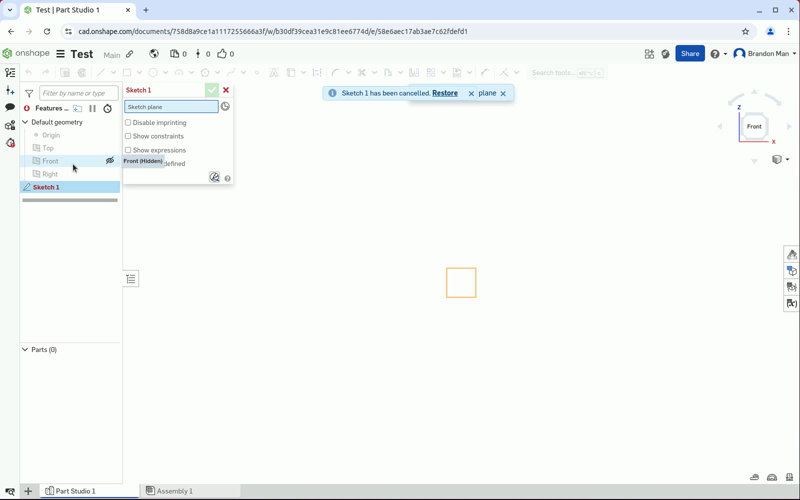
click(73, 163)
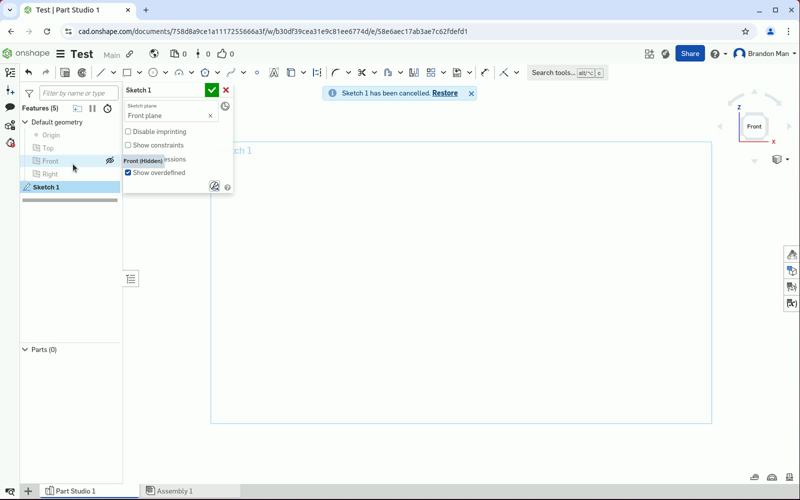
mouse_move(73, 352)
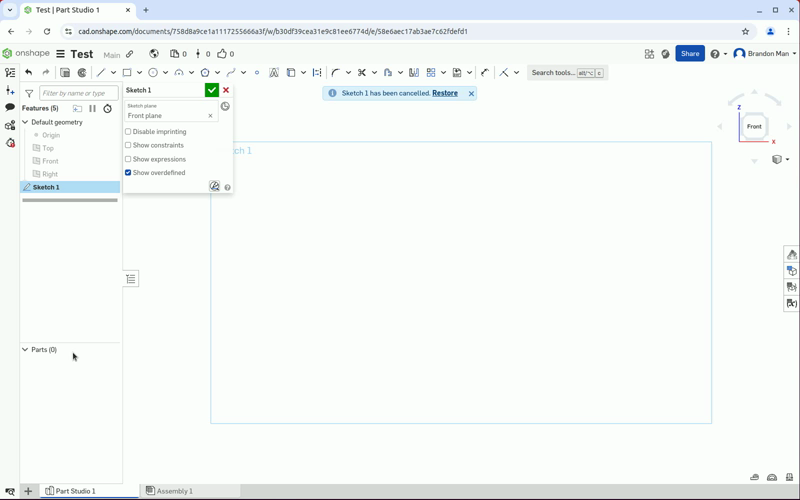
key(y)
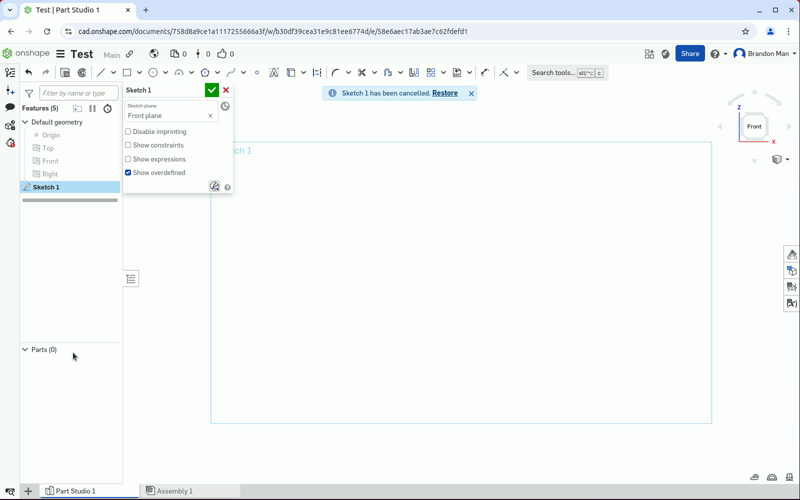
key(a)
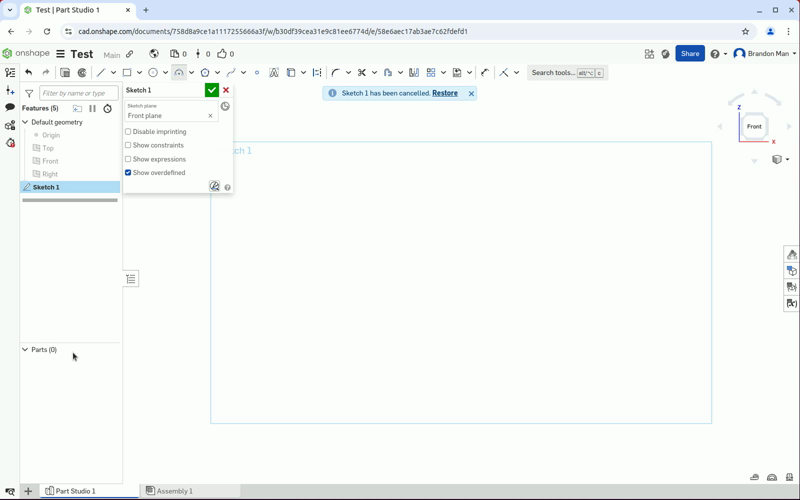
key_down(shift)
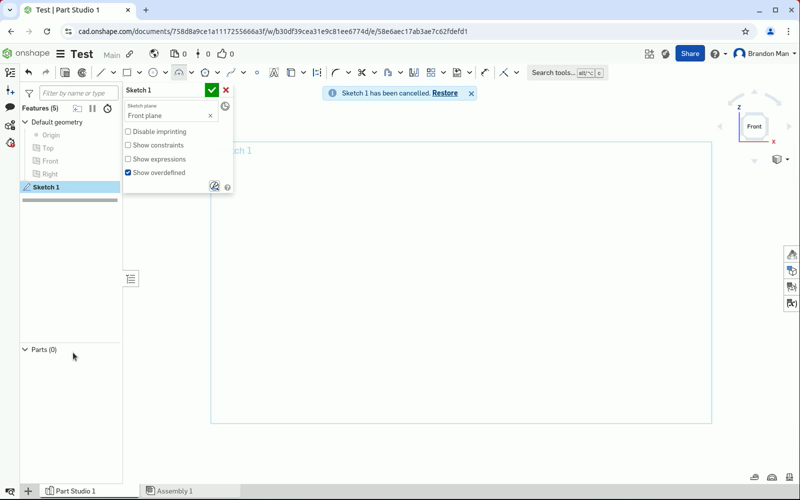
mouse_move(365, 222)
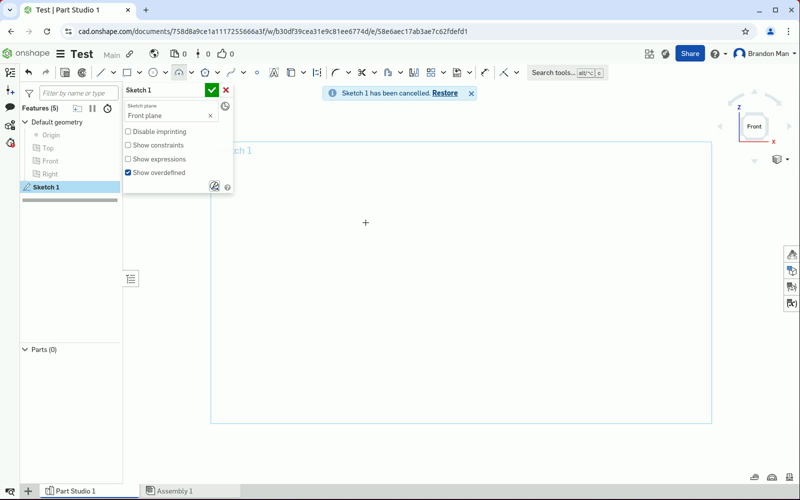
click(365, 222)
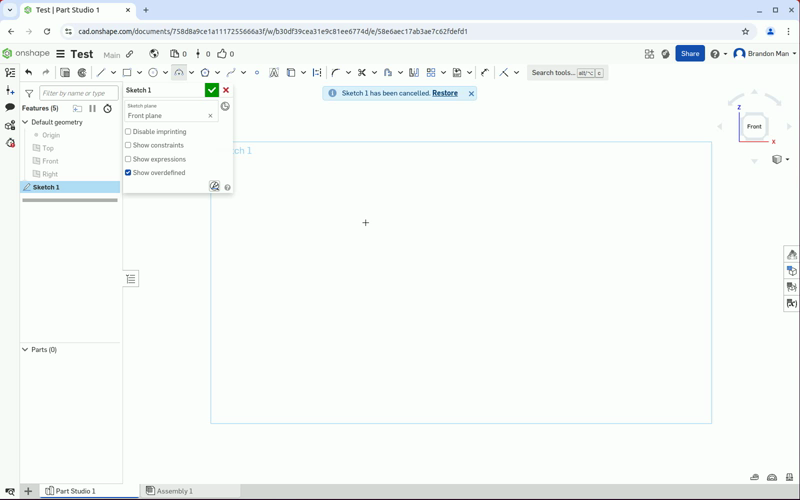
key_up(shift)
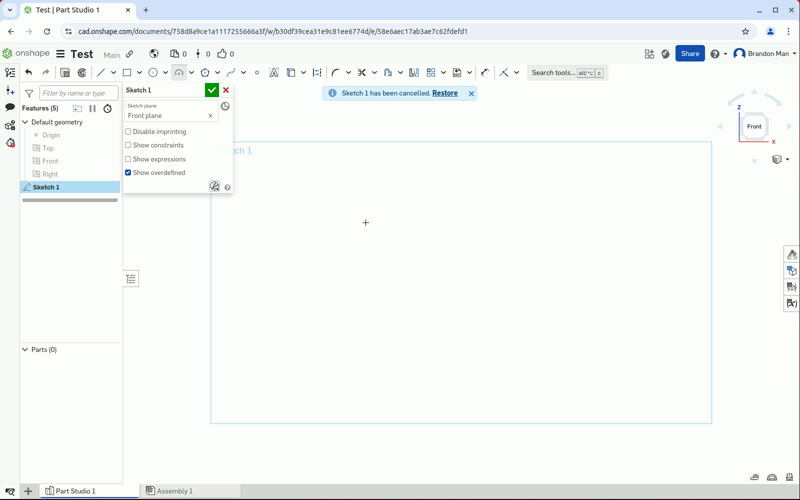
key_down(shift)
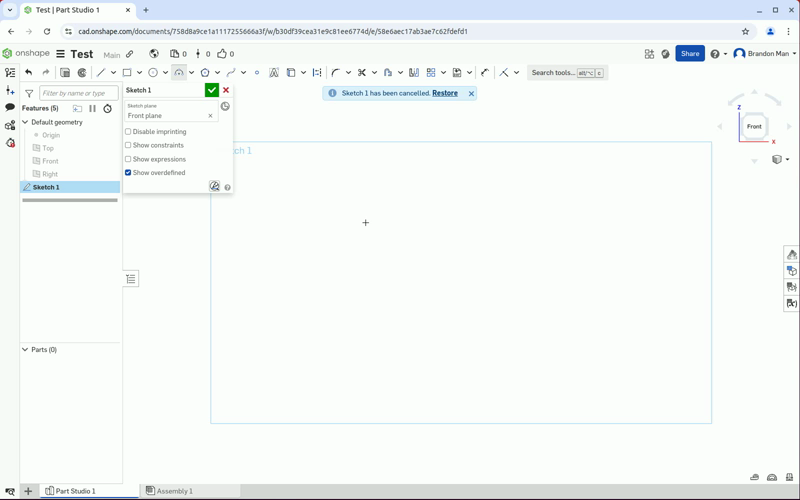
mouse_move(383, 200)
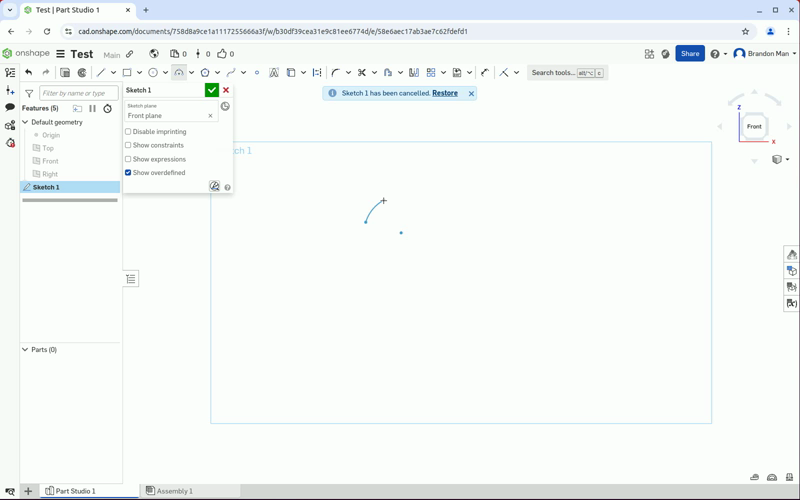
click(383, 200)
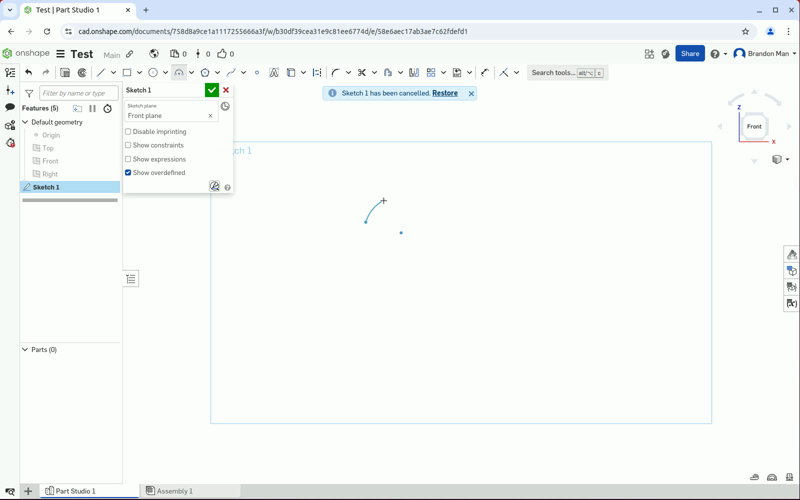
mouse_move(374, 210)
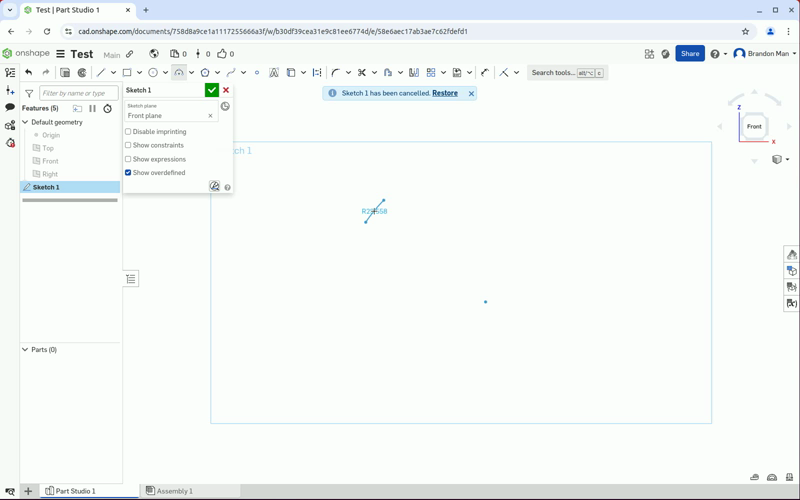
click(374, 210)
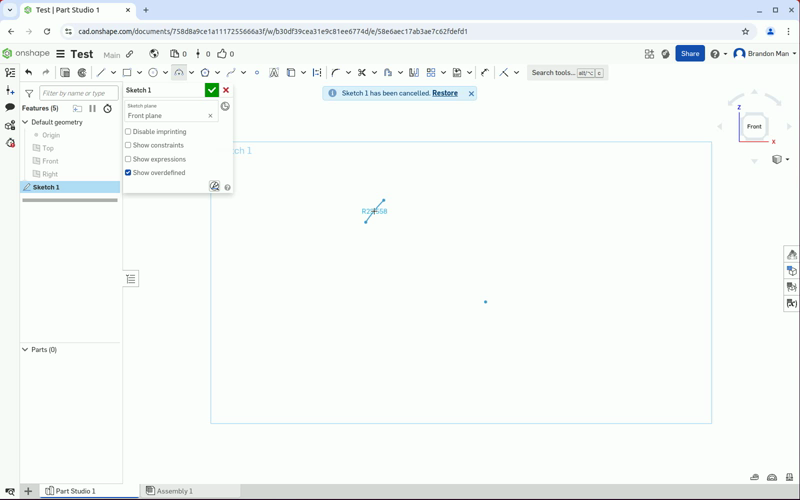
key_up(shift)
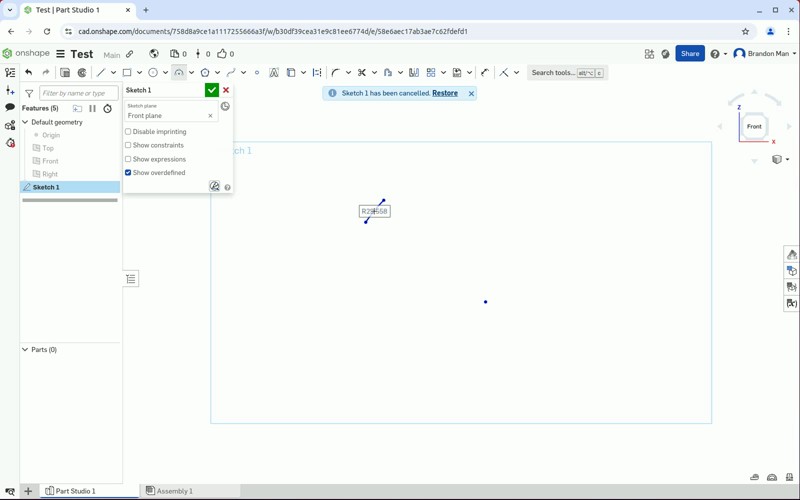
mouse_move(383, 200)
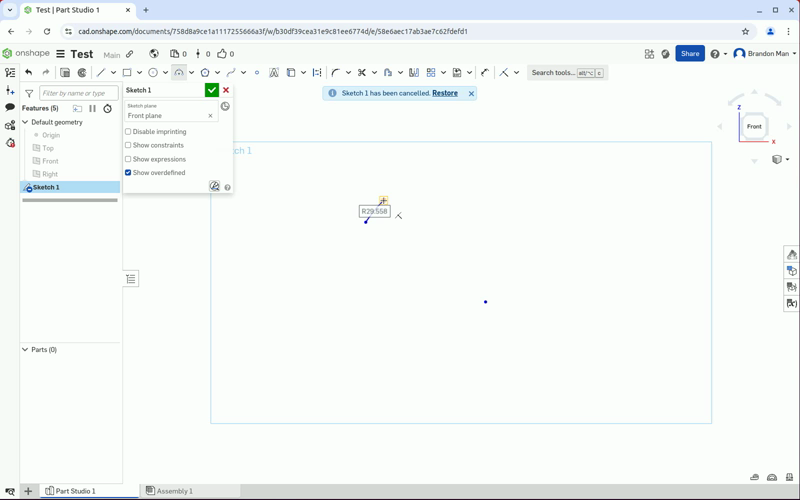
click(383, 200)
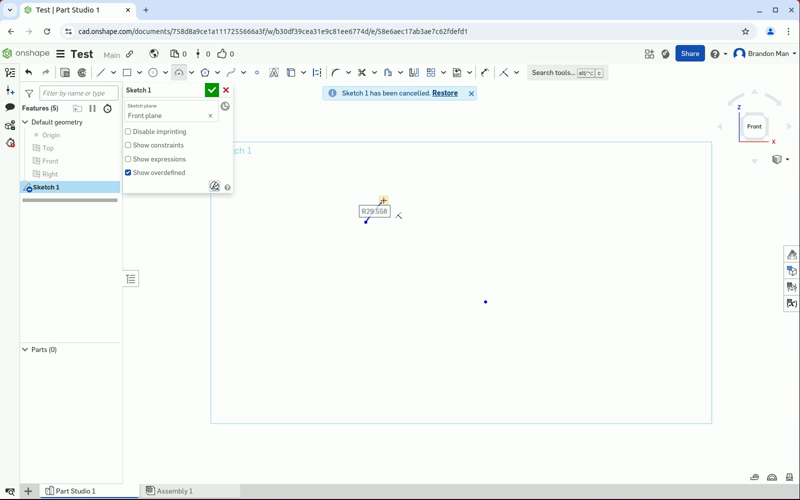
mouse_move(365, 222)
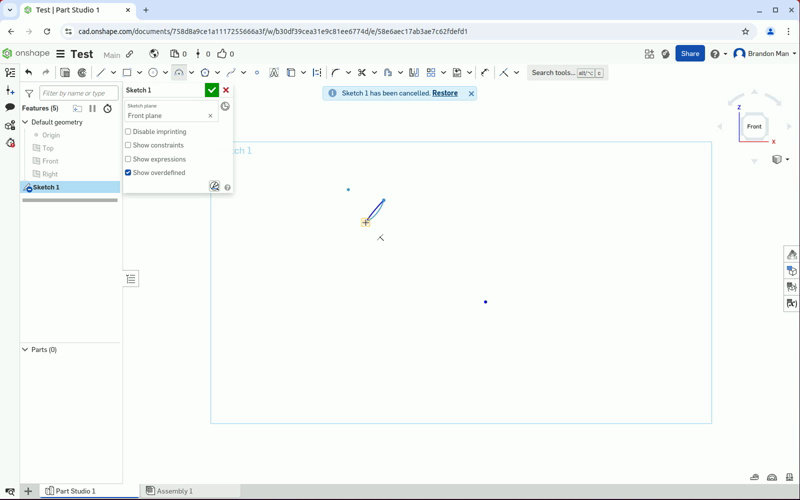
click(365, 222)
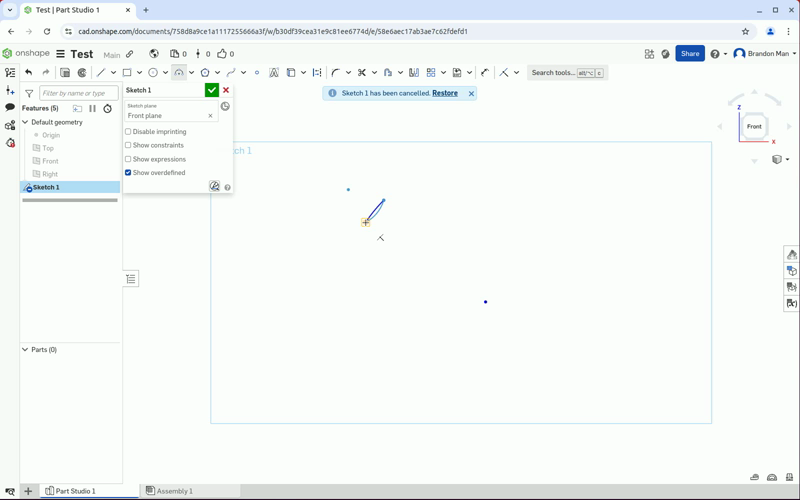
key_down(shift)
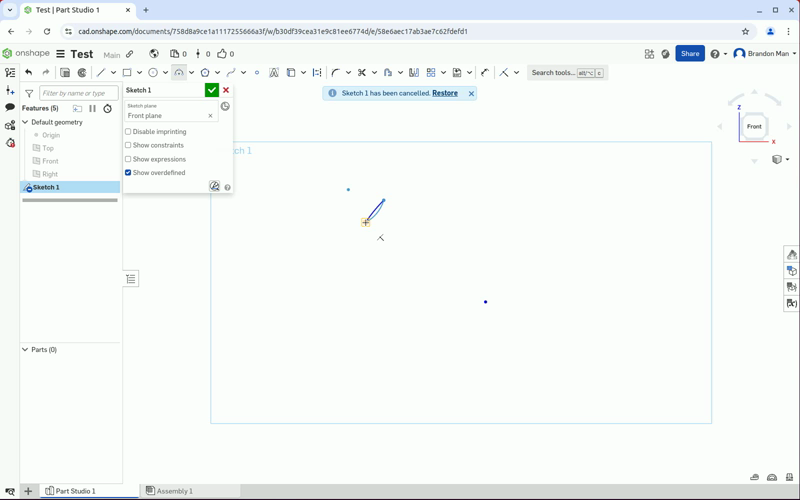
mouse_move(363, 201)
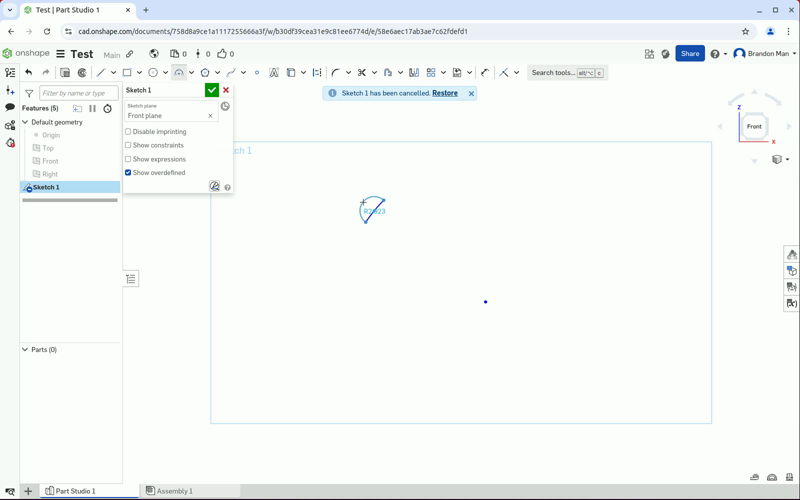
click(363, 201)
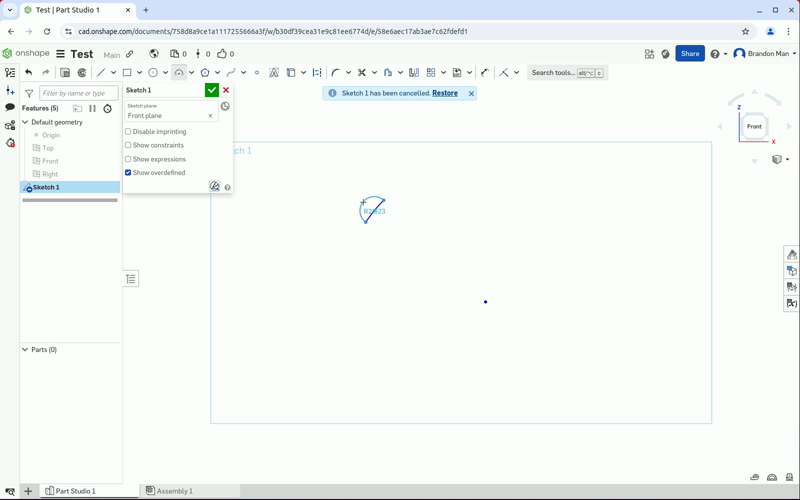
key_up(shift)
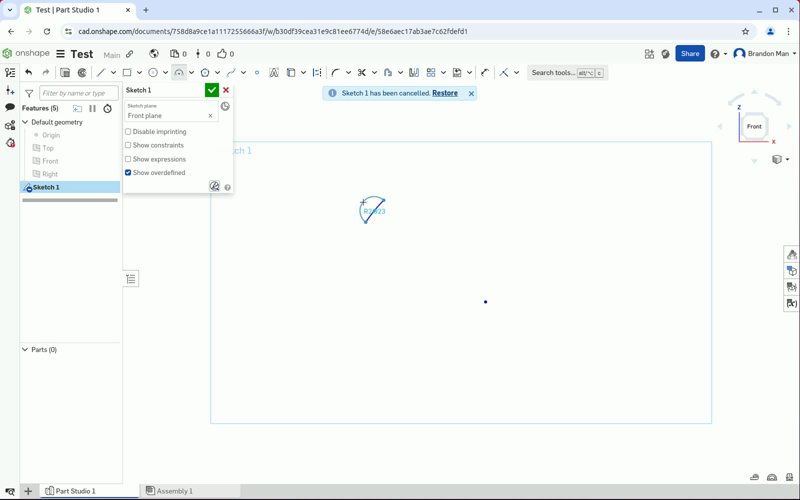
key(esc)
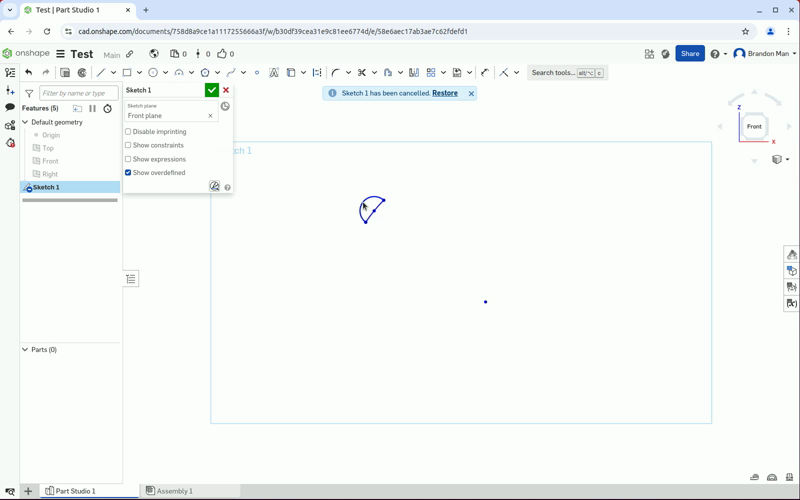
mouse_move(374, 206)
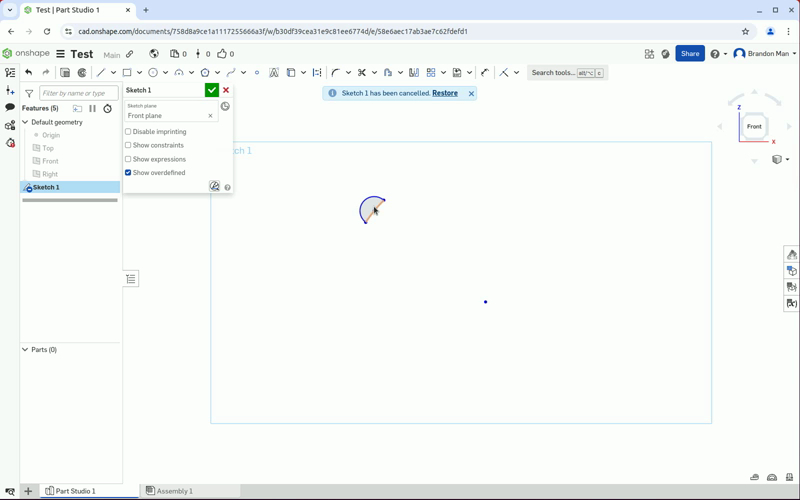
scroll(6)
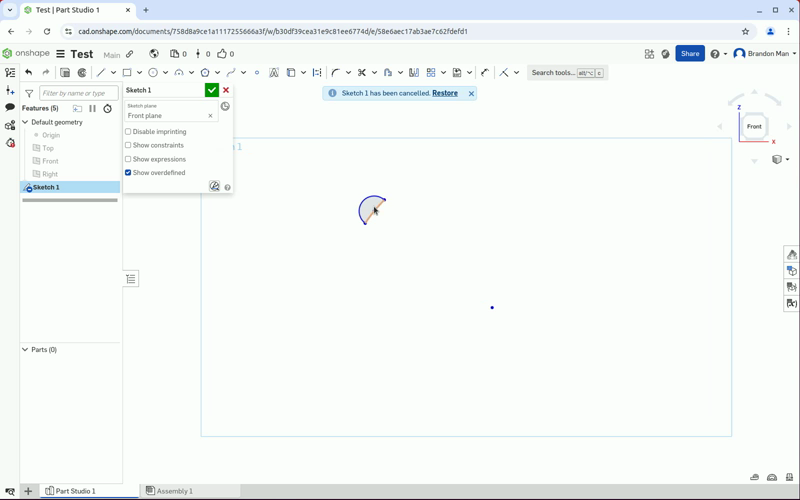
scroll(6)
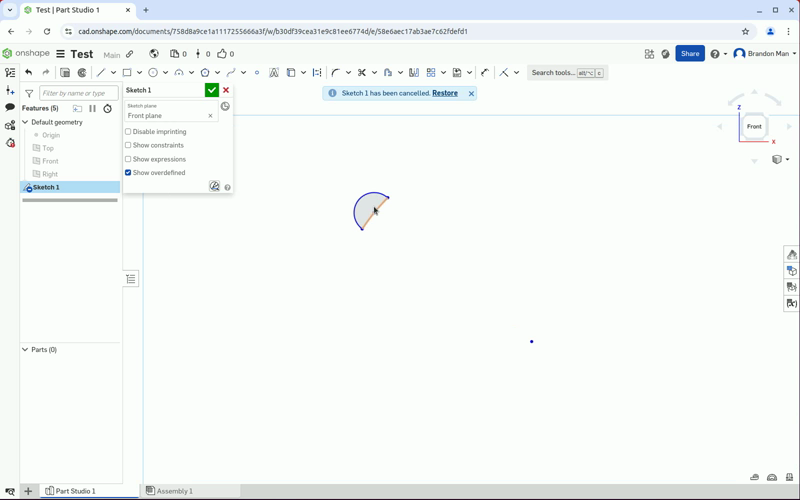
scroll(6)
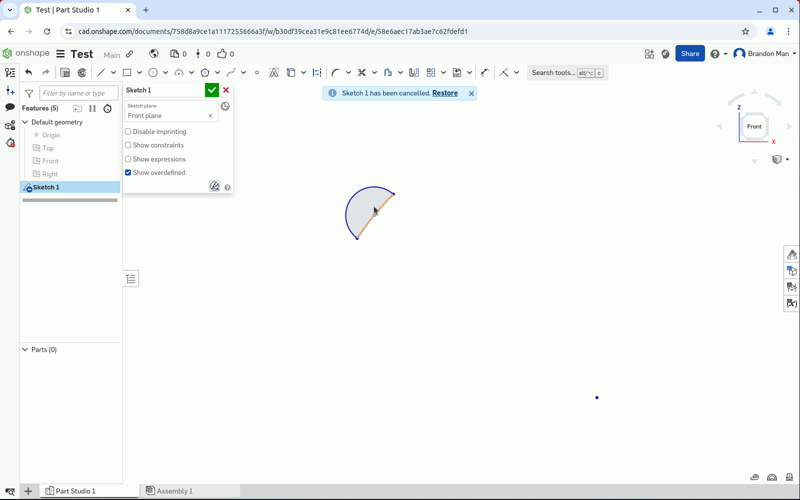
scroll(6)
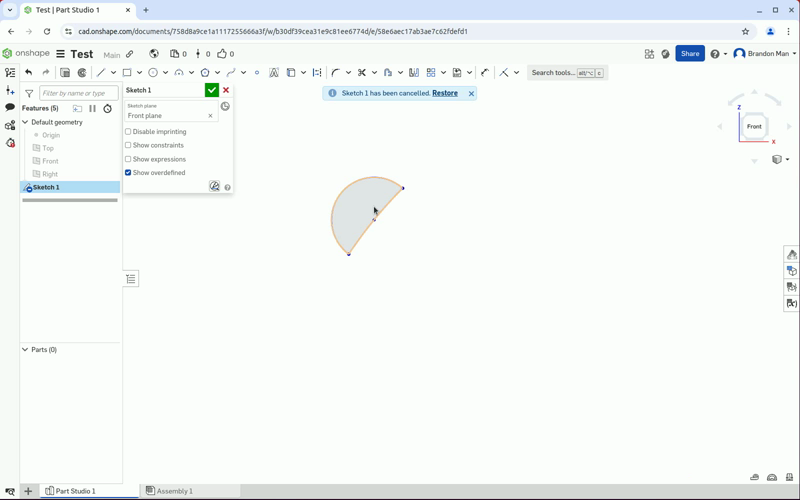
scroll(6)
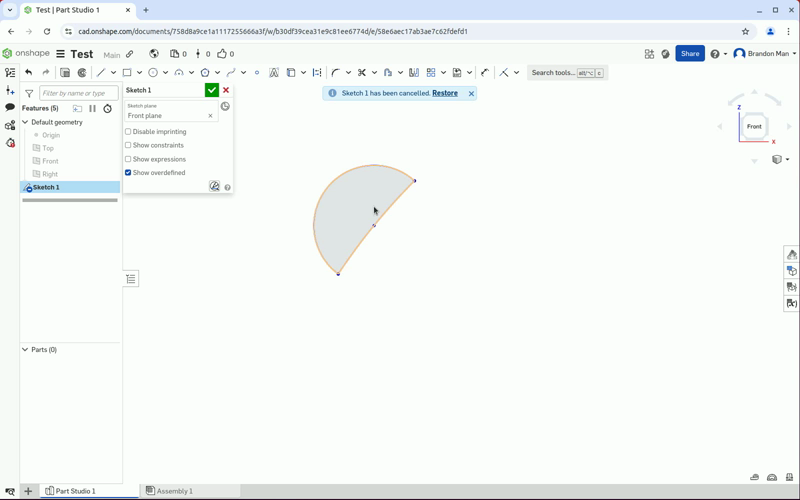
scroll(6)
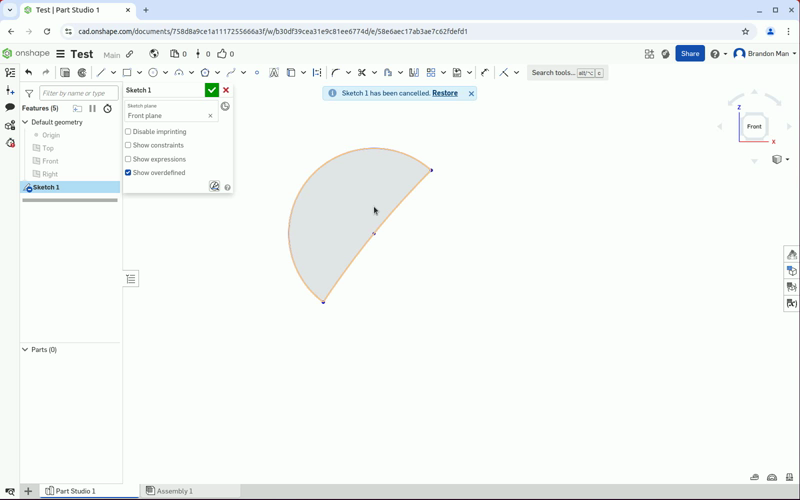
scroll(6)
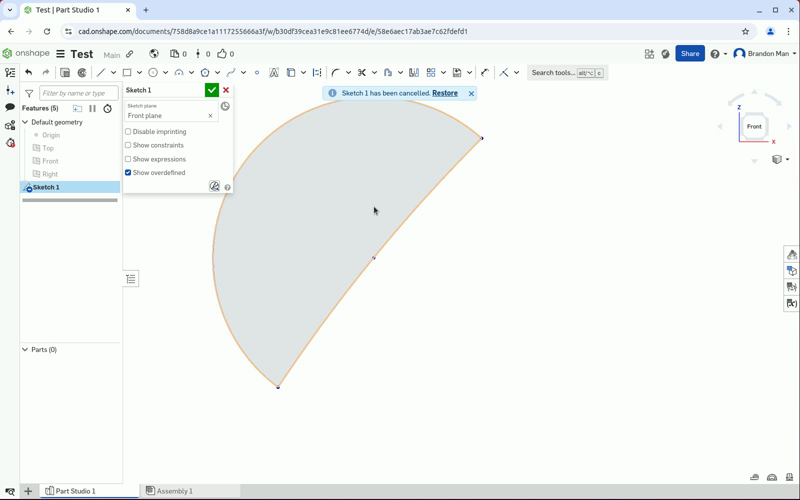
click(374, 206)
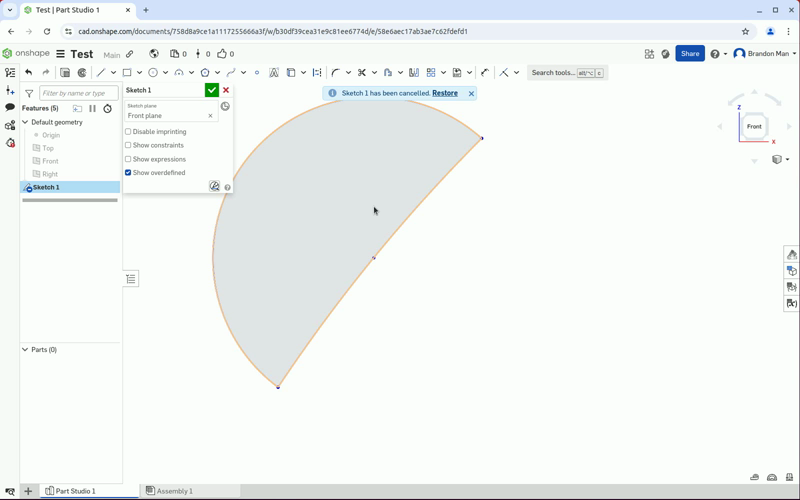
scroll(-6)
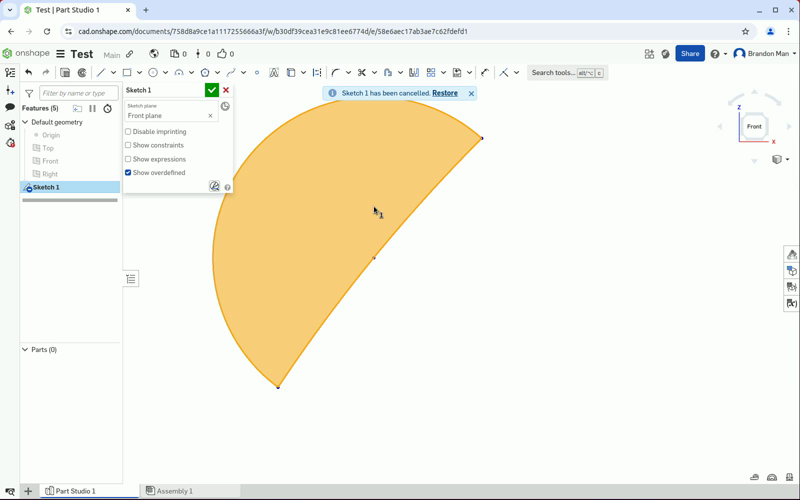
scroll(-6)
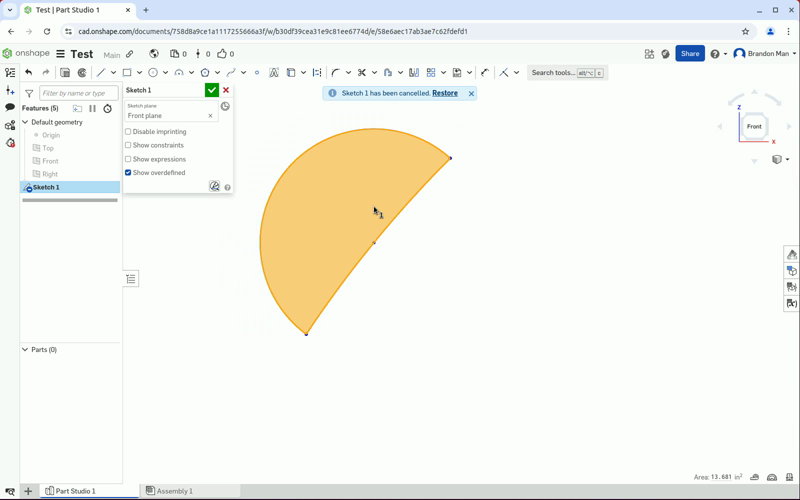
scroll(-6)
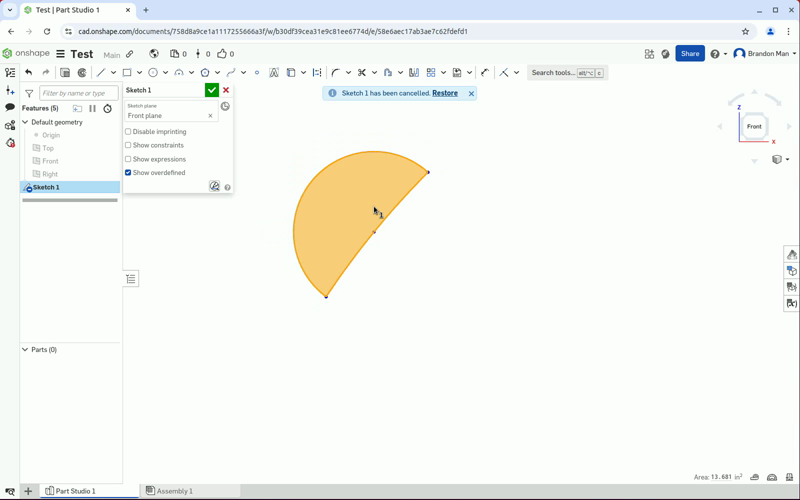
scroll(-6)
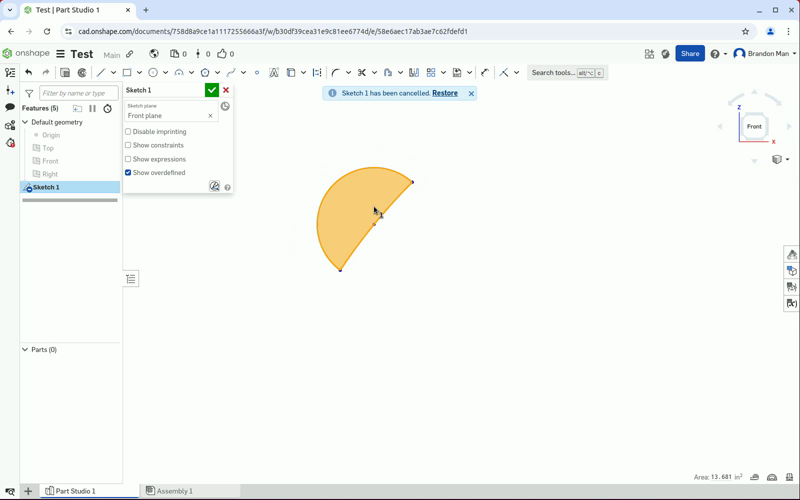
scroll(-6)
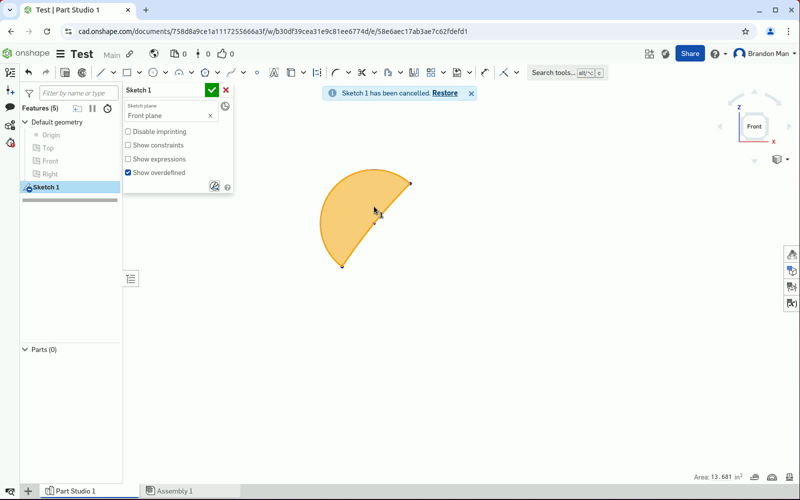
scroll(-6)
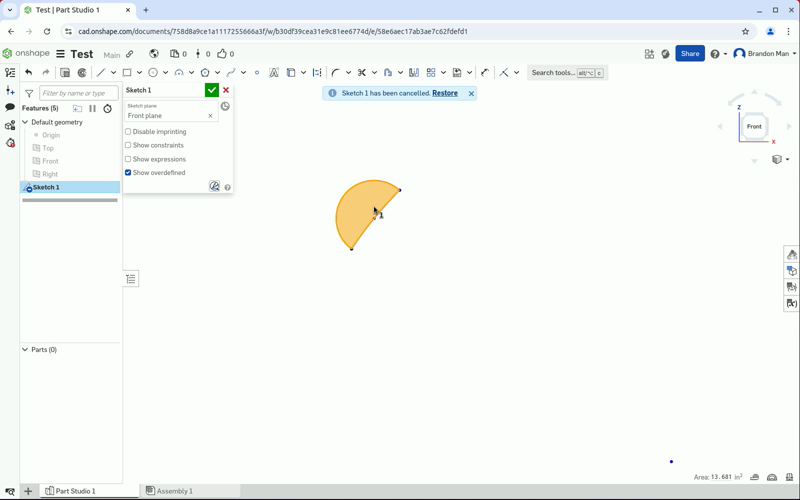
scroll(-6)
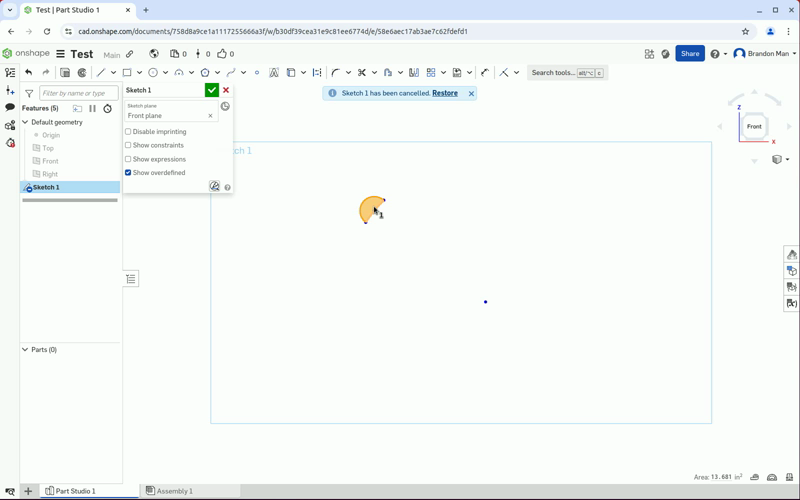
mouse_move(73, 352)
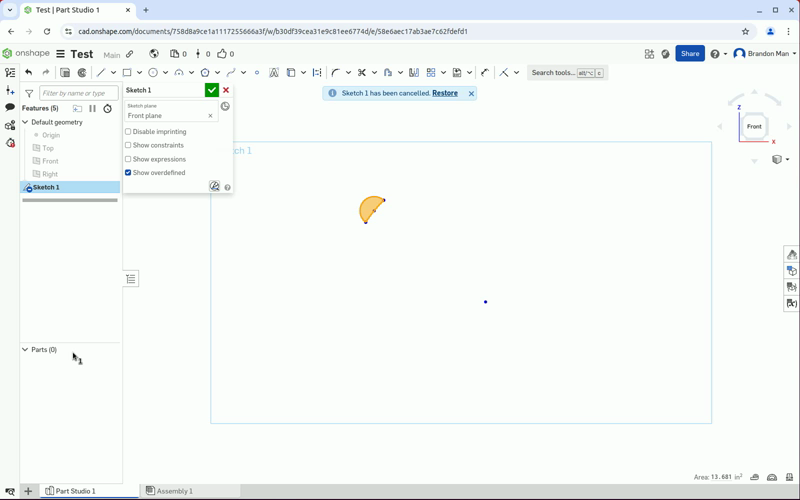
key(shift+y)
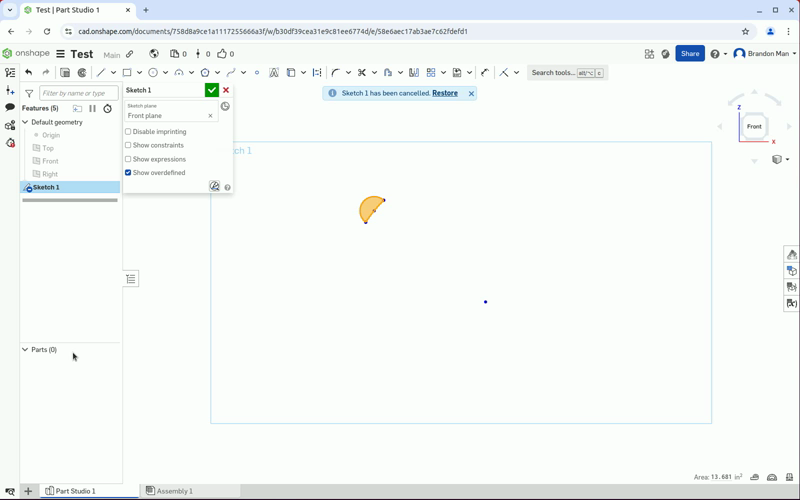
key(shift+e)
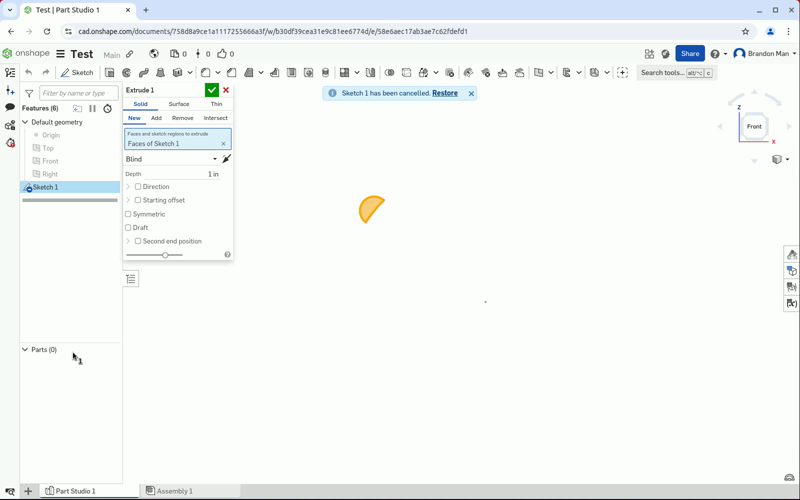
mouse_move(143, 106)
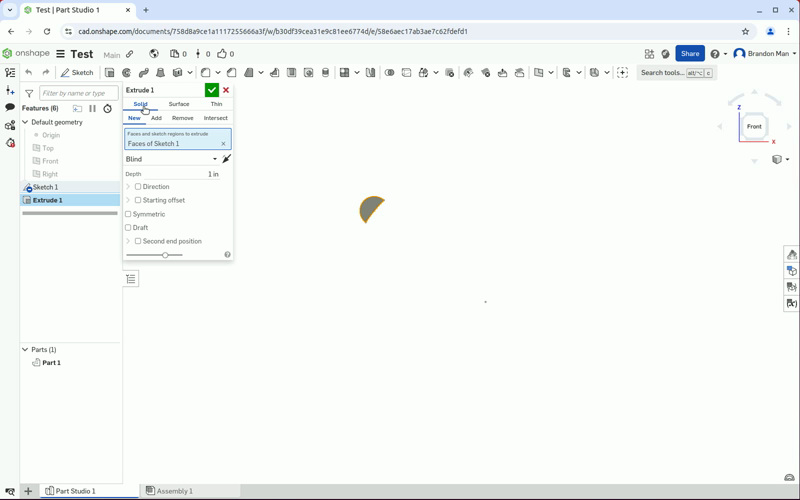
click(143, 106)
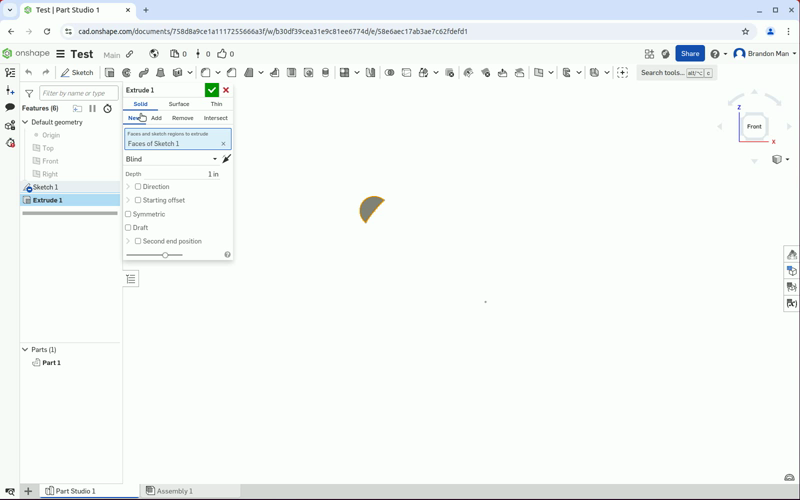
mouse_move(137, 120)
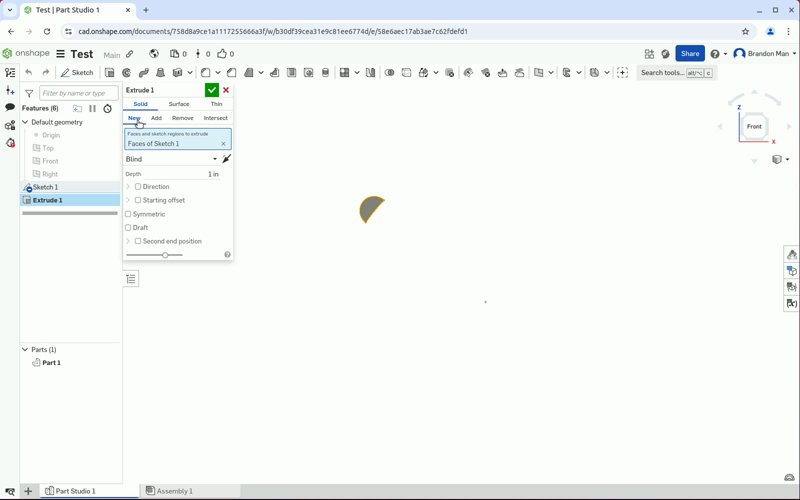
click(137, 120)
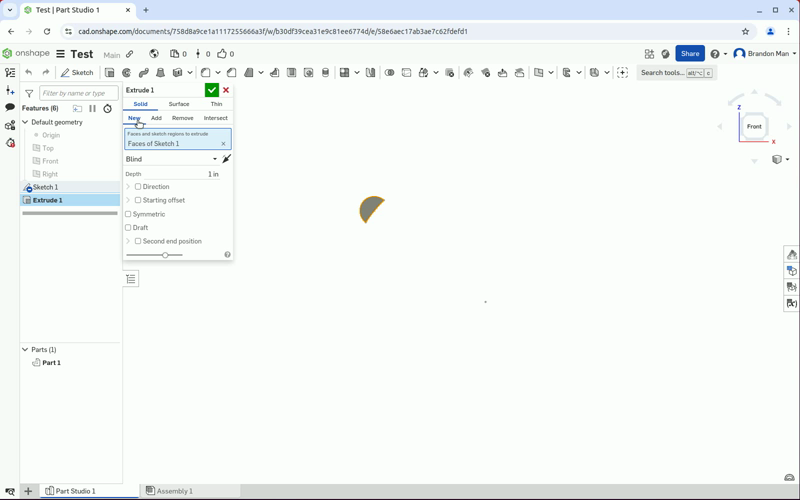
key(tab, 4)
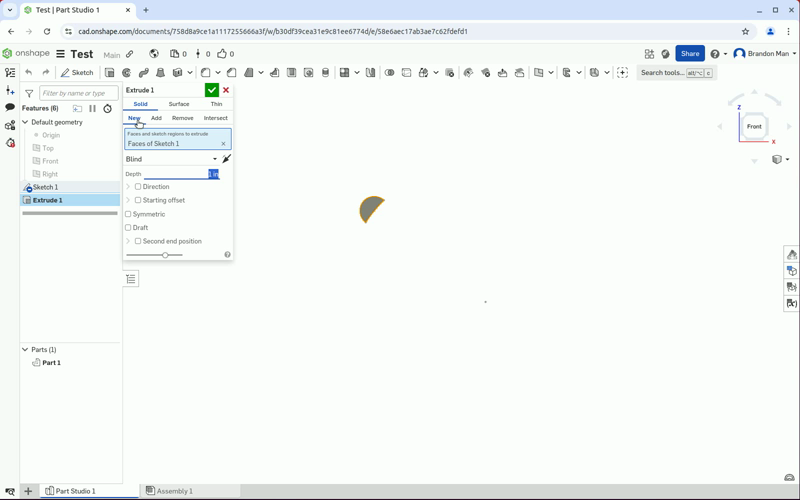
text(15.405)
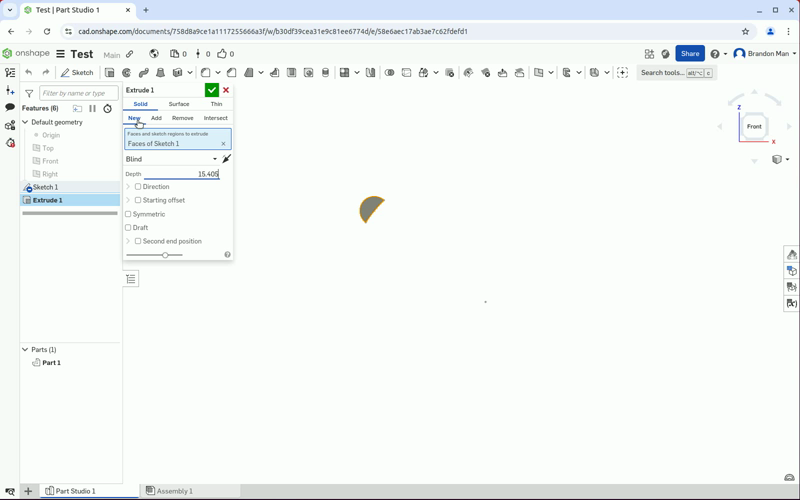
key(enter)
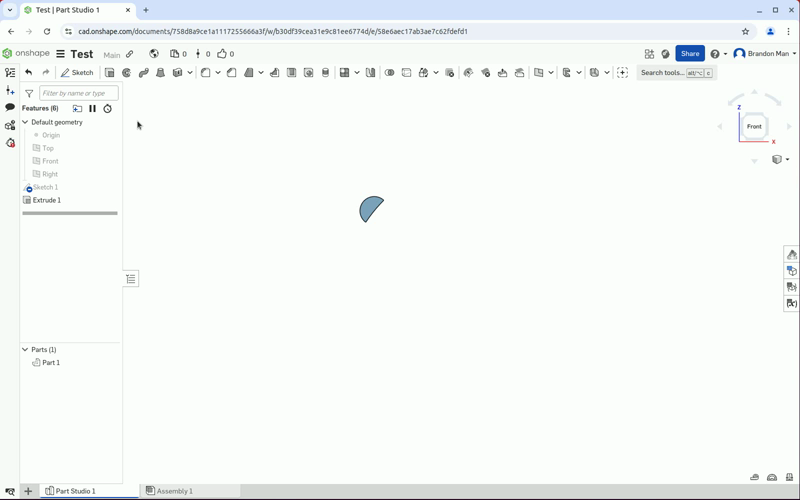
key(shift+h)
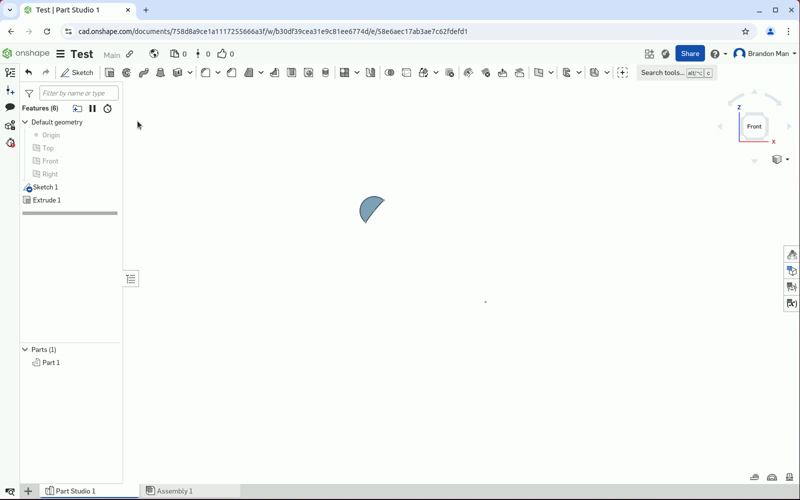
key(shift+h)
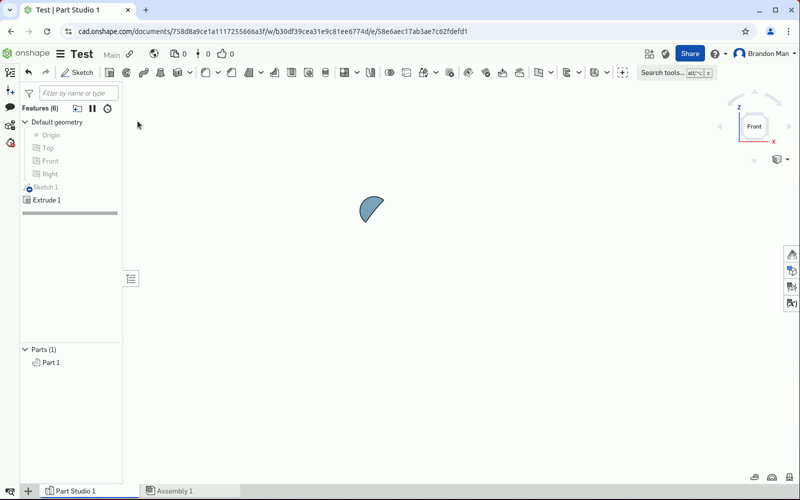
mouse_move(73, 189)
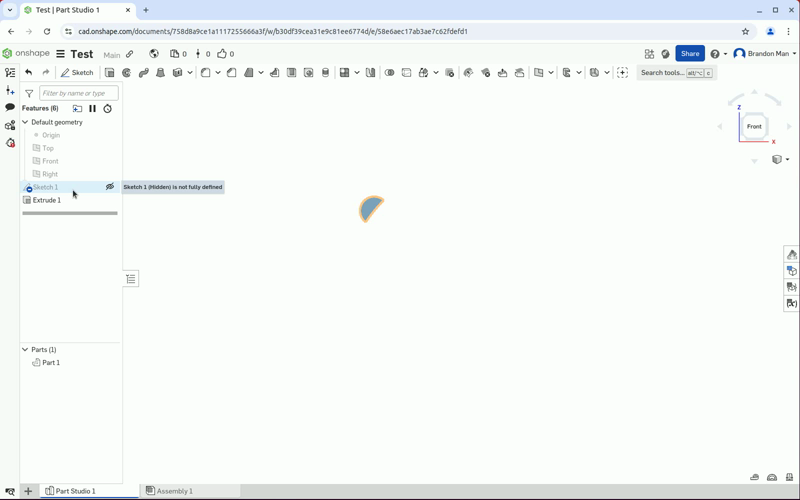
click(73, 189)
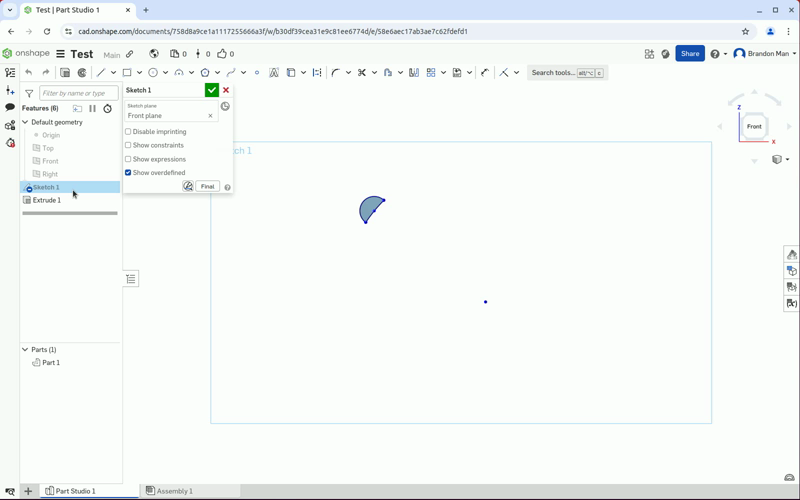
mouse_move(229, 92)
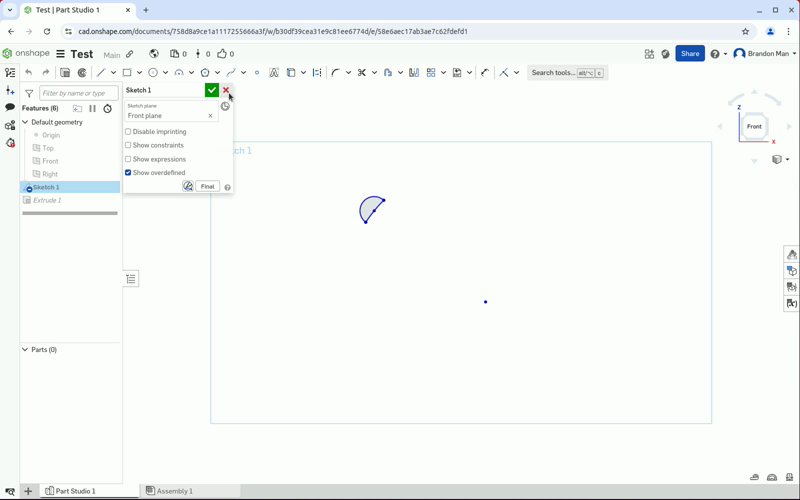
click(229, 92)
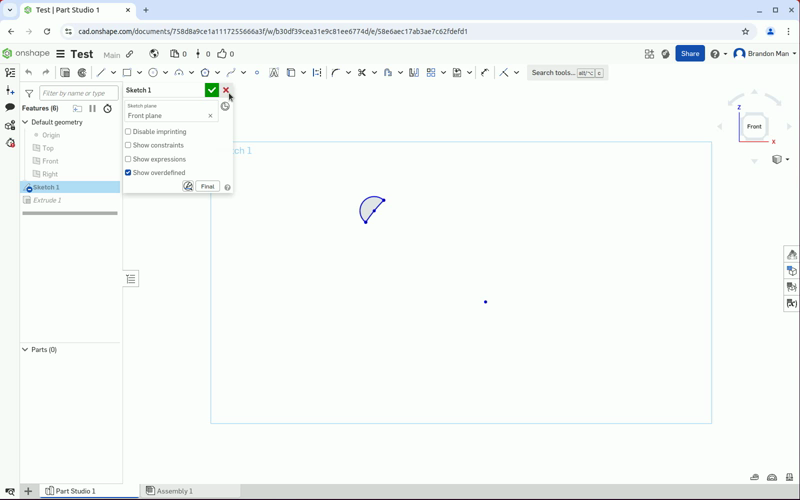
key(shift+s)
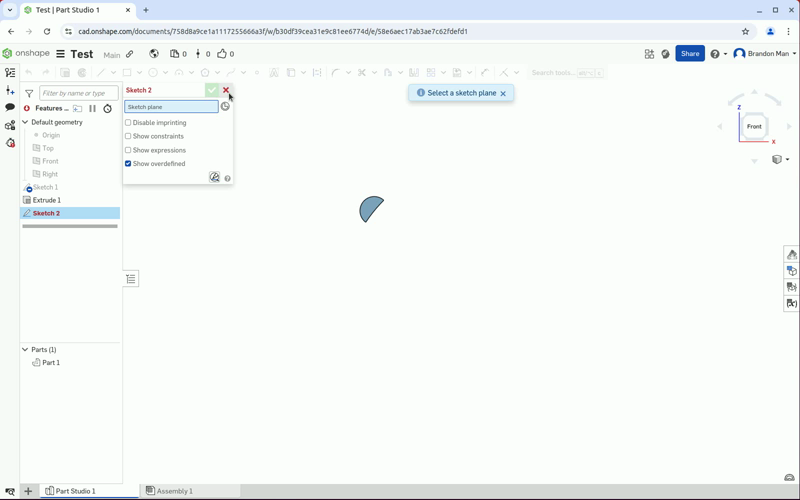
mouse_move(73, 163)
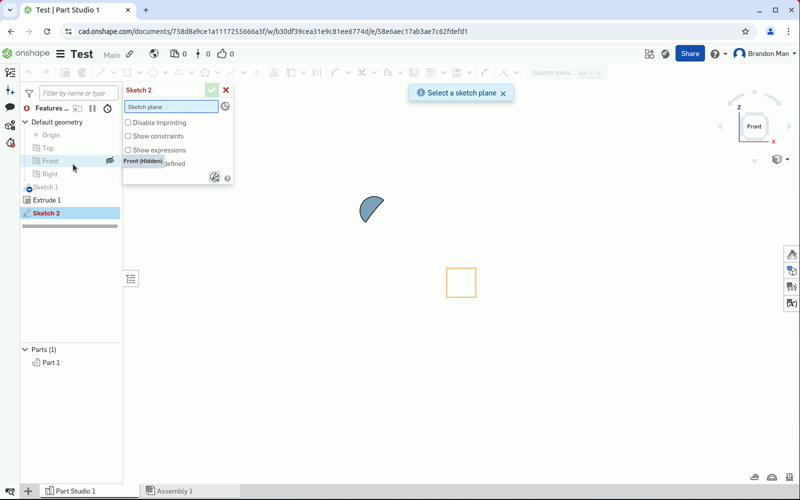
click(73, 163)
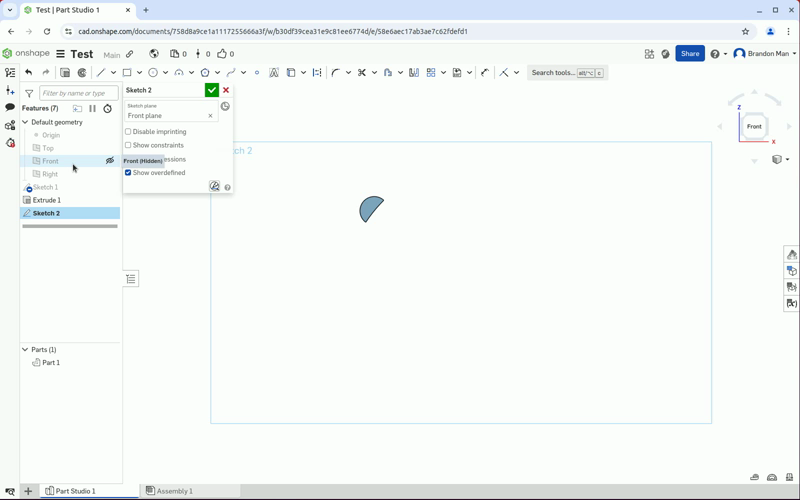
mouse_move(73, 352)
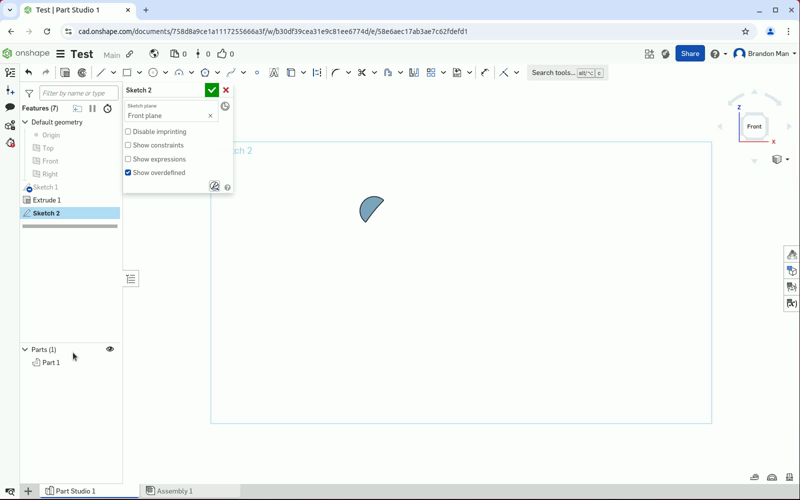
key(y)
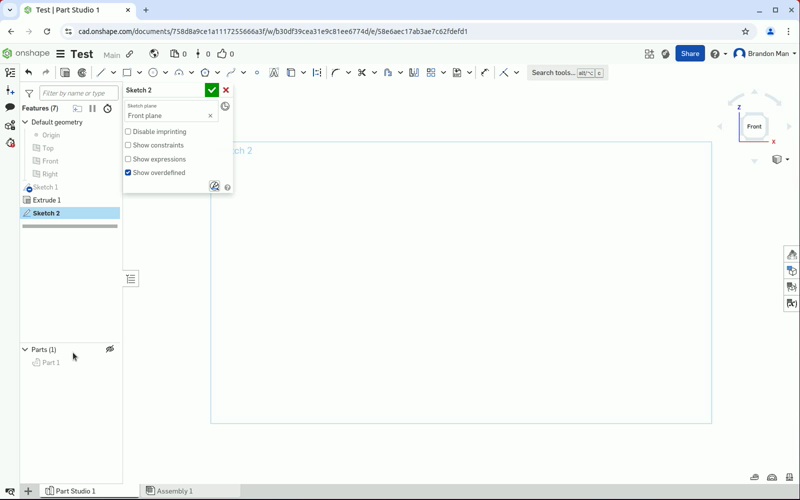
key(a)
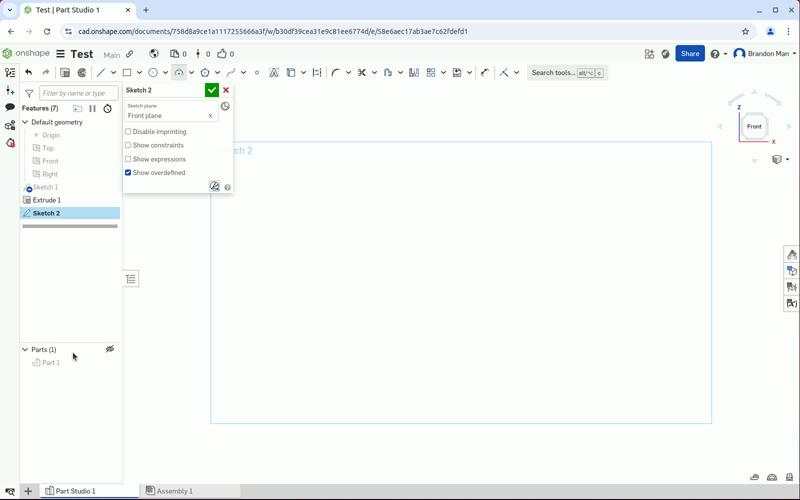
key_down(shift)
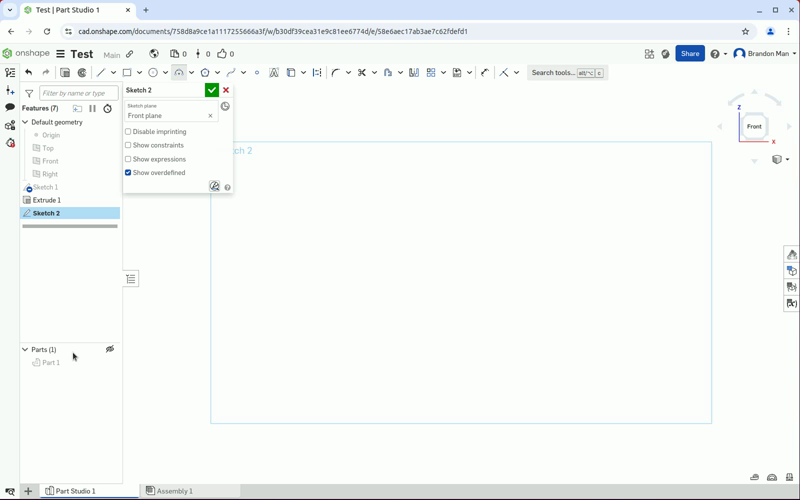
mouse_move(365, 222)
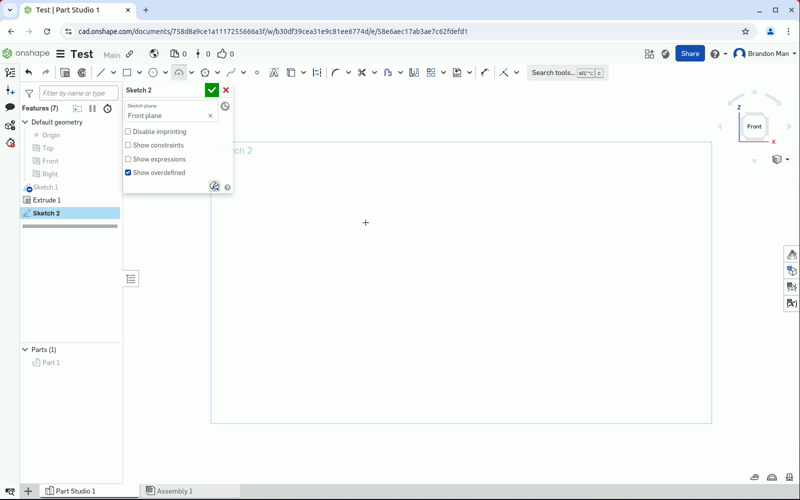
click(365, 222)
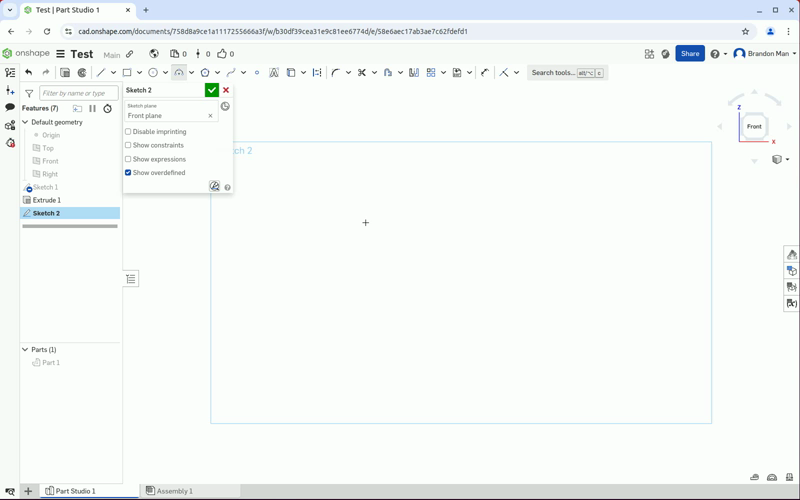
key_up(shift)
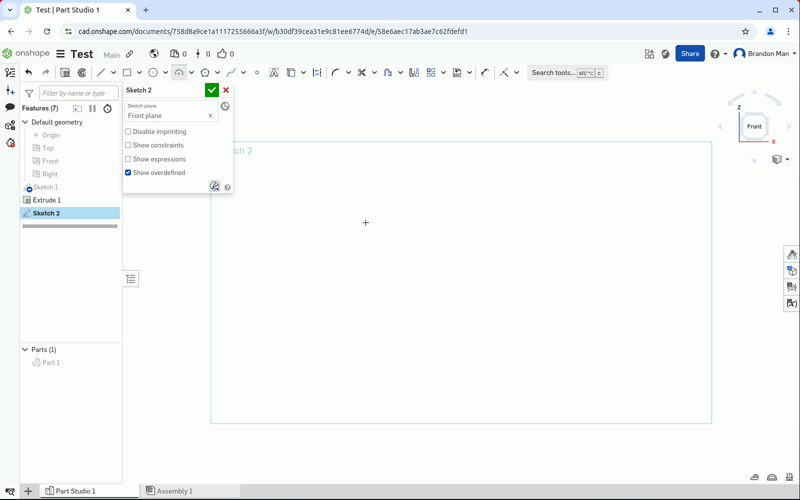
key_down(shift)
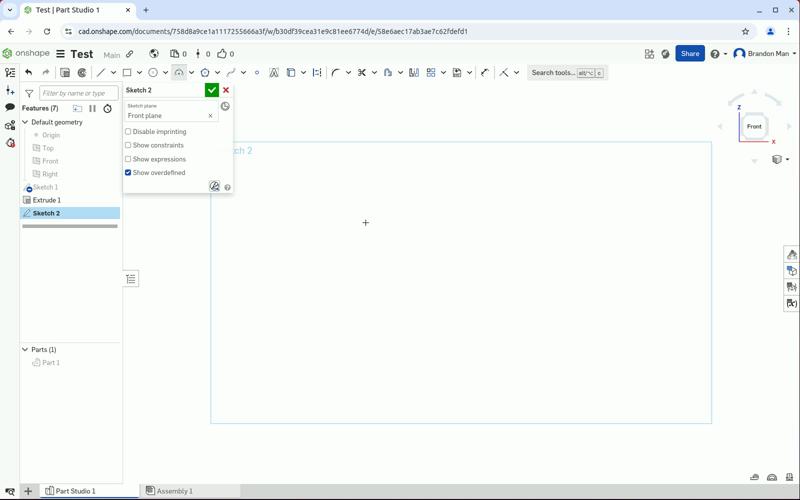
mouse_move(383, 202)
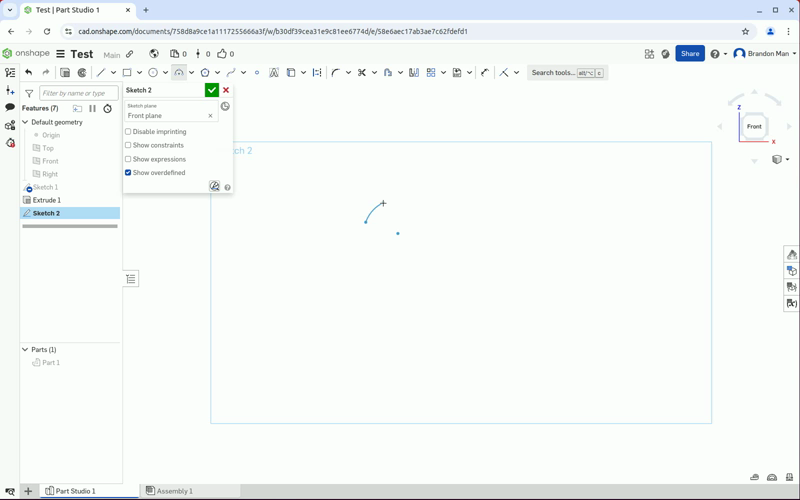
click(383, 202)
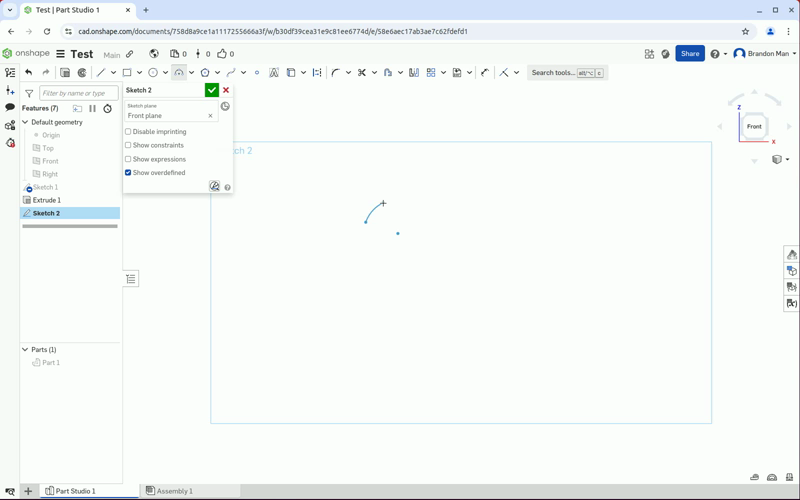
mouse_move(533, 353)
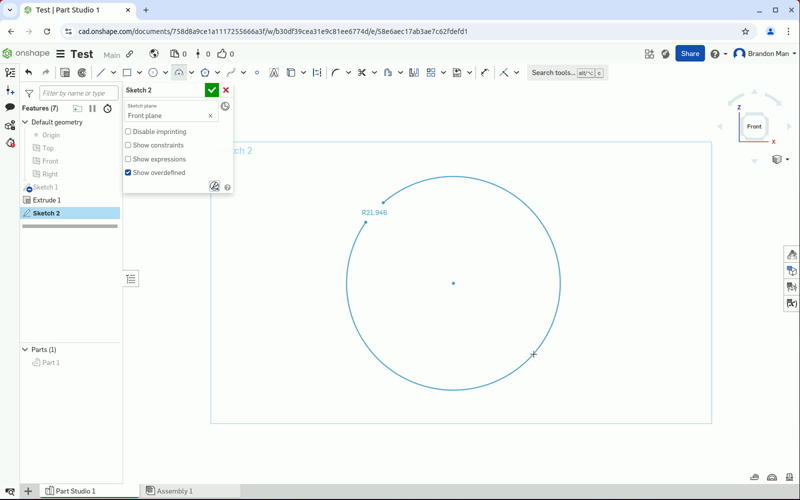
click(533, 353)
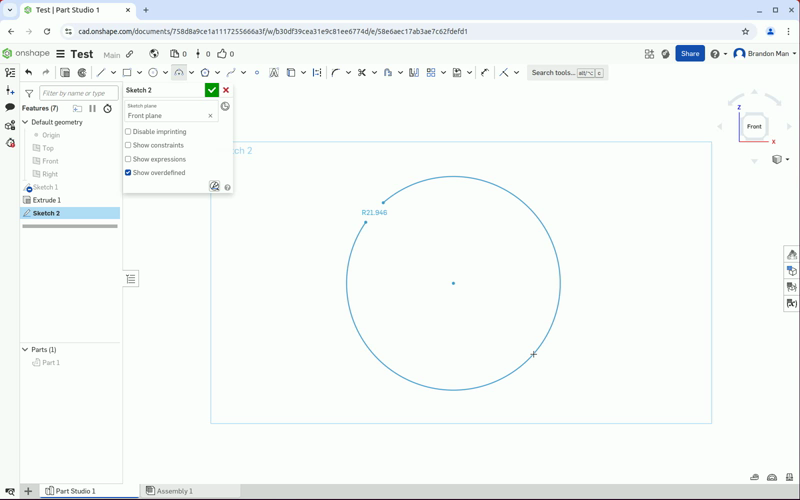
key_up(shift)
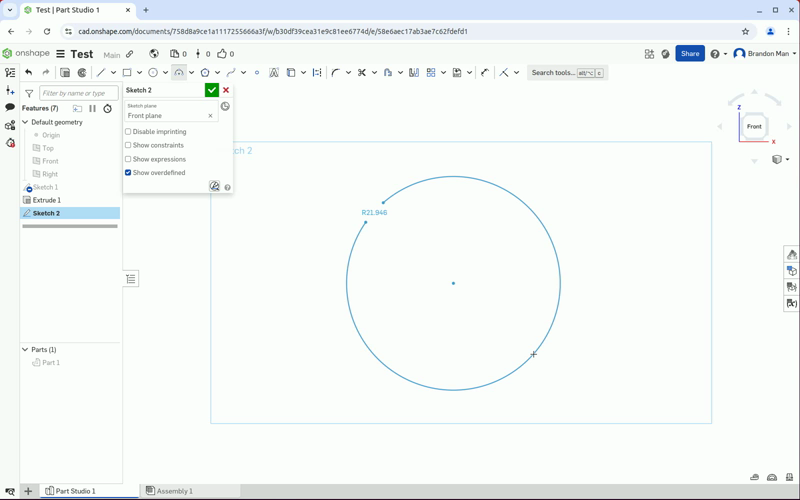
mouse_move(383, 202)
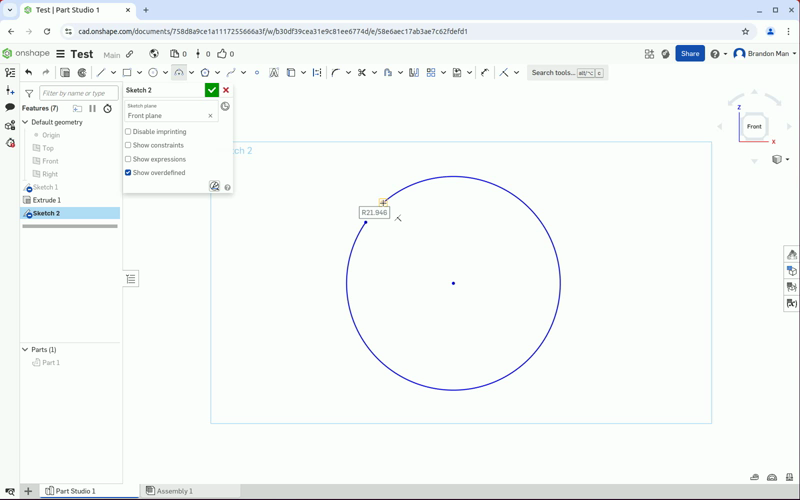
click(383, 202)
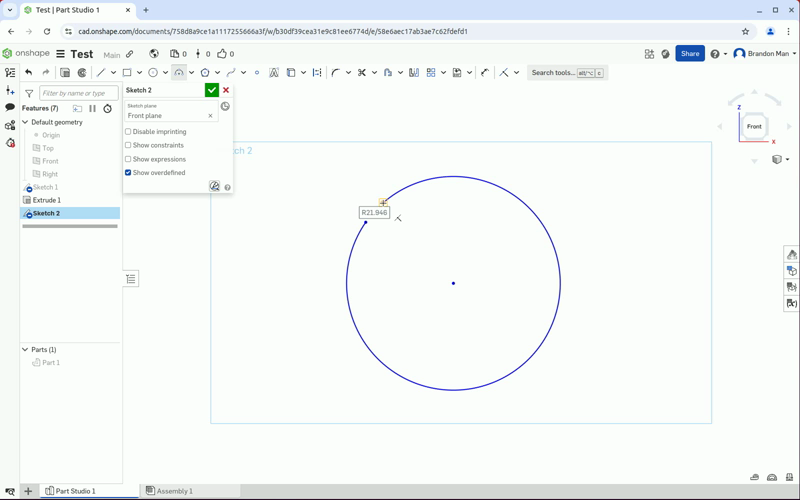
mouse_move(365, 222)
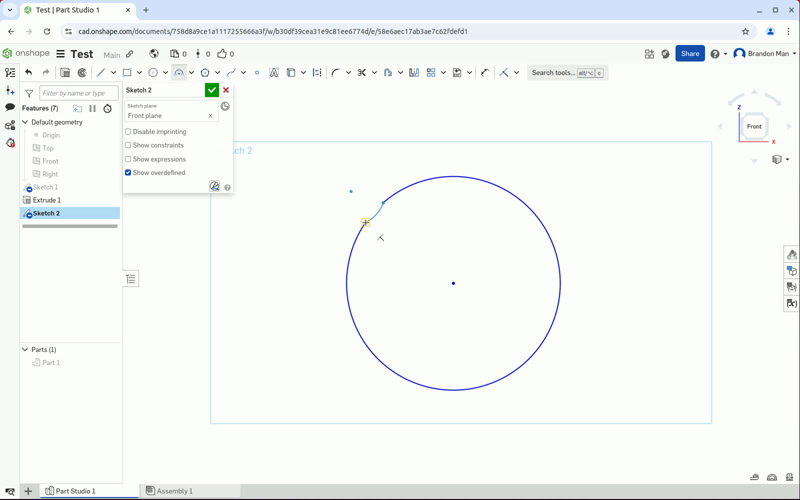
click(365, 222)
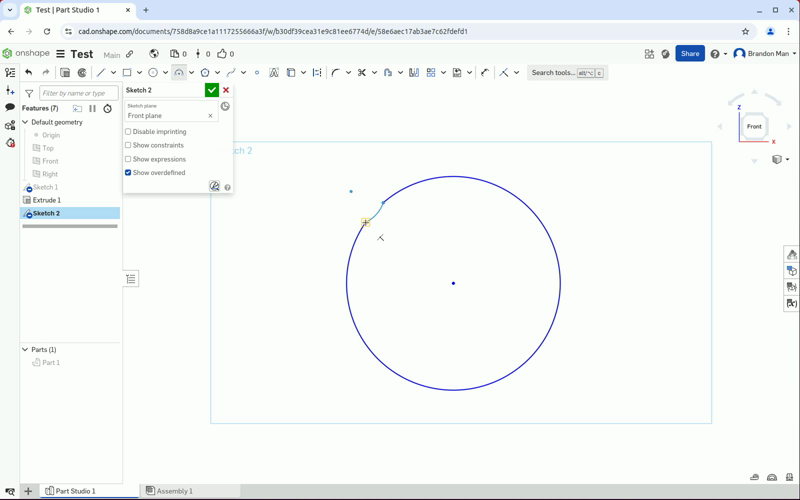
key_down(shift)
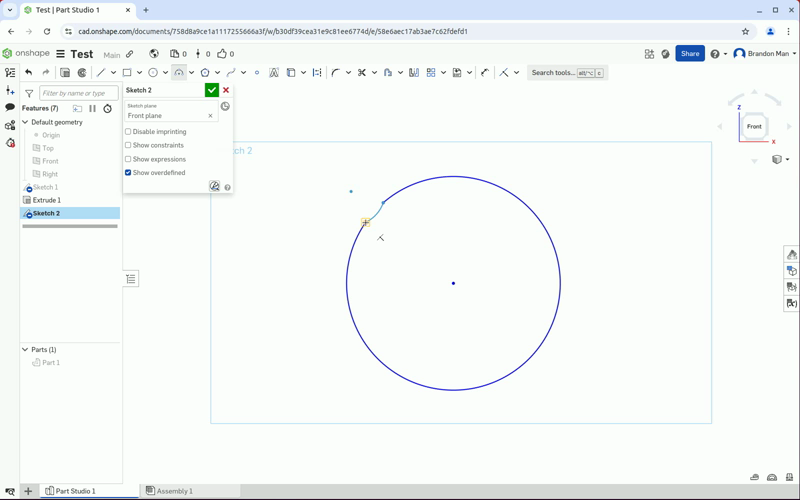
mouse_move(383, 220)
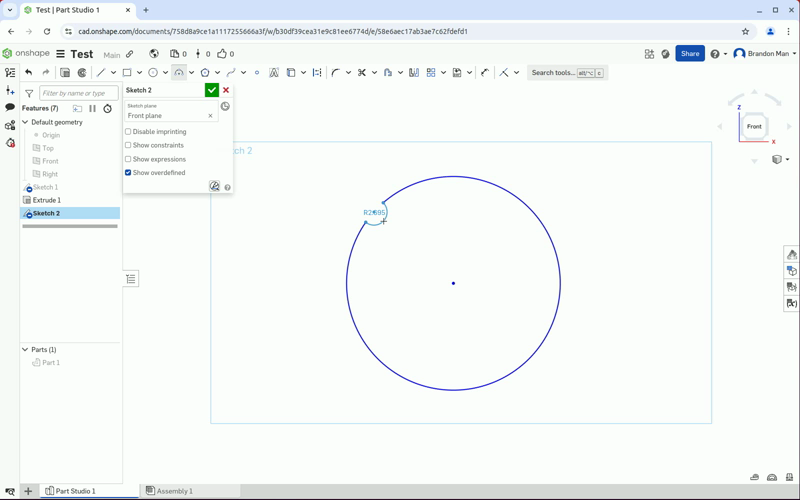
click(383, 220)
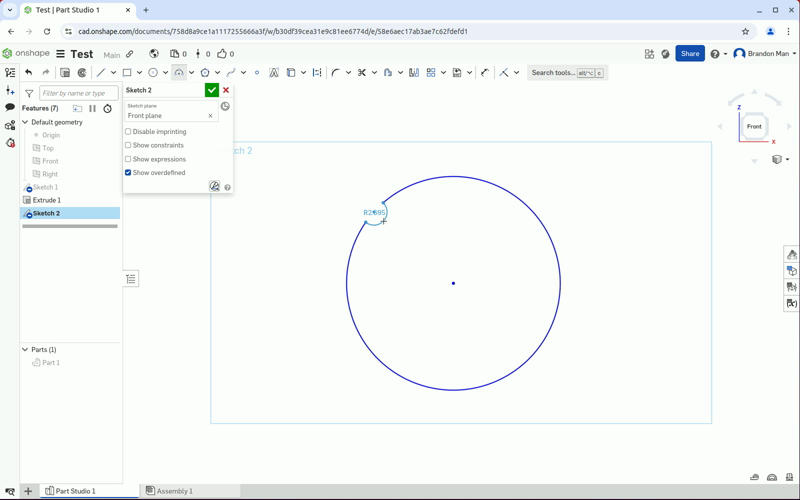
key_up(shift)
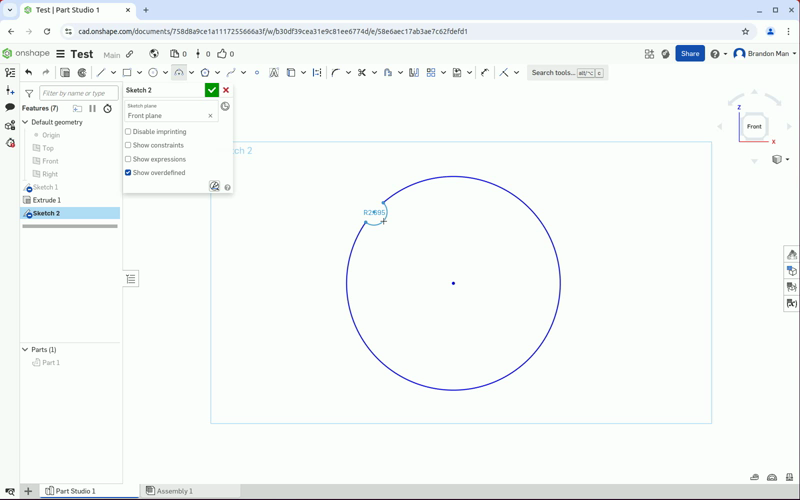
key(esc)
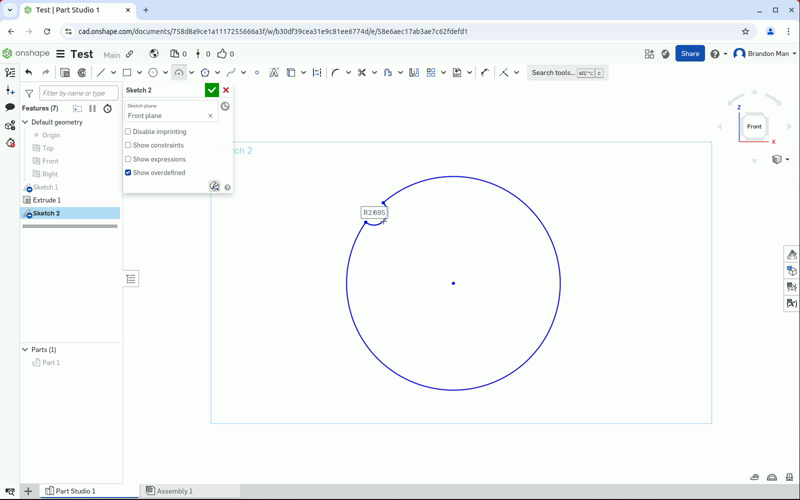
mouse_move(446, 282)
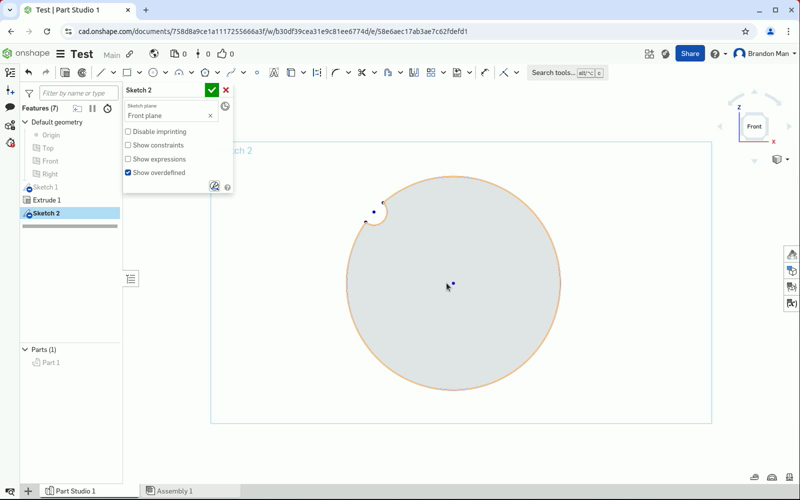
click(446, 282)
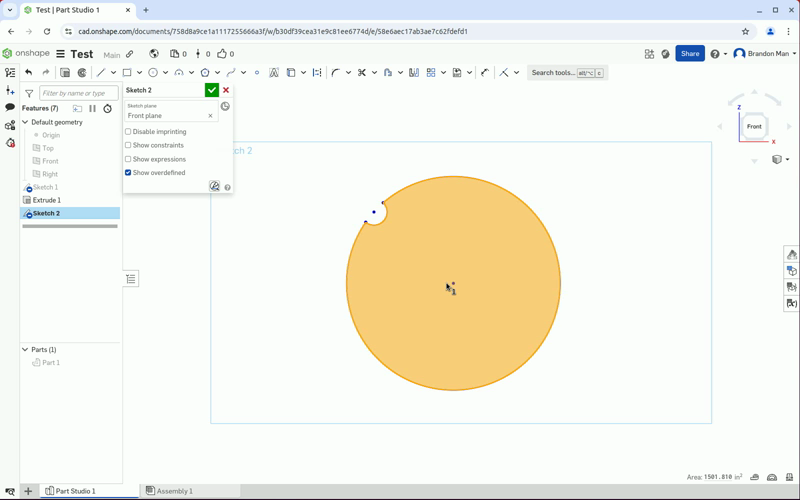
mouse_move(73, 352)
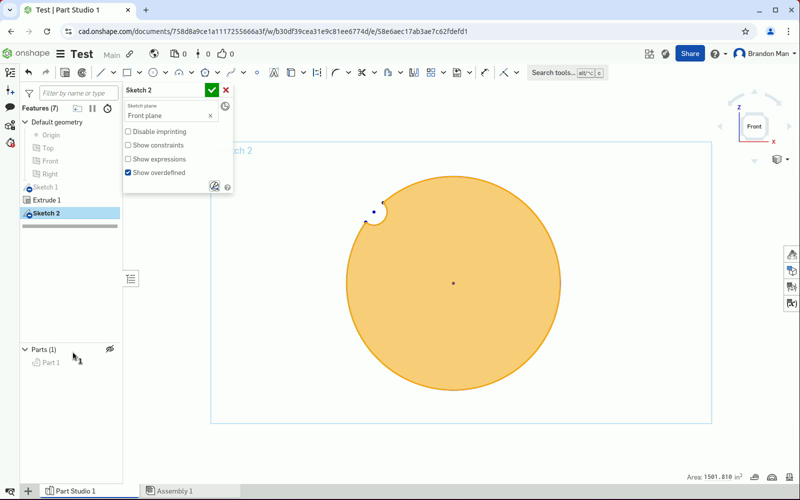
key(shift+y)
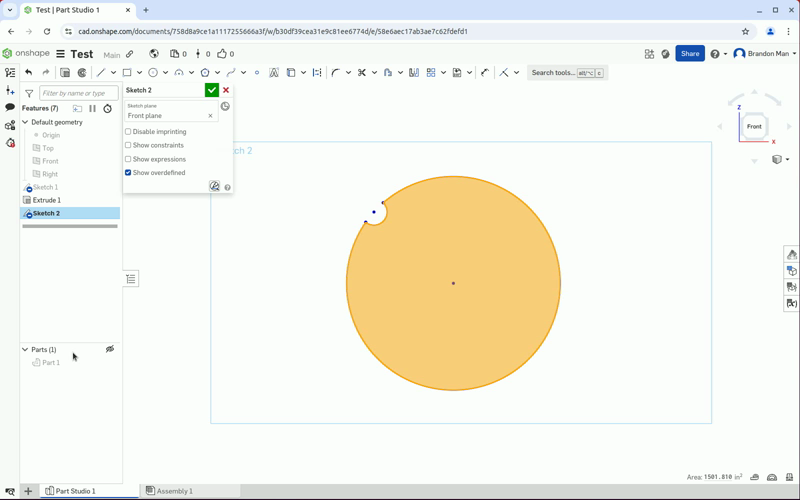
key(shift+e)
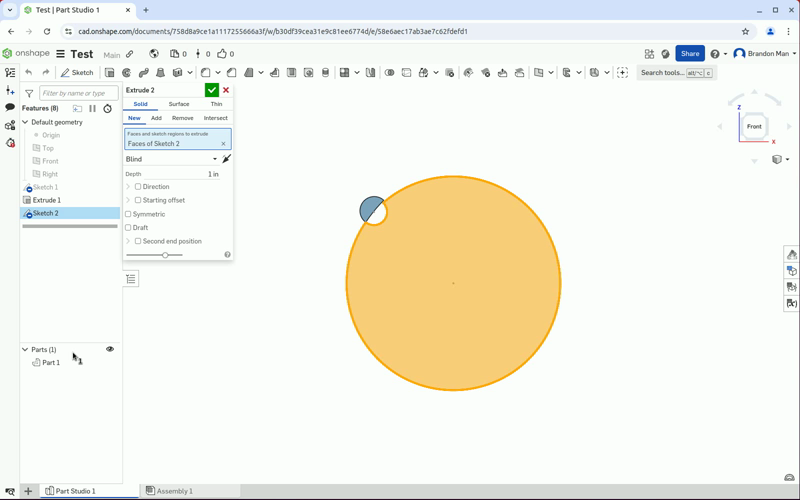
mouse_move(143, 106)
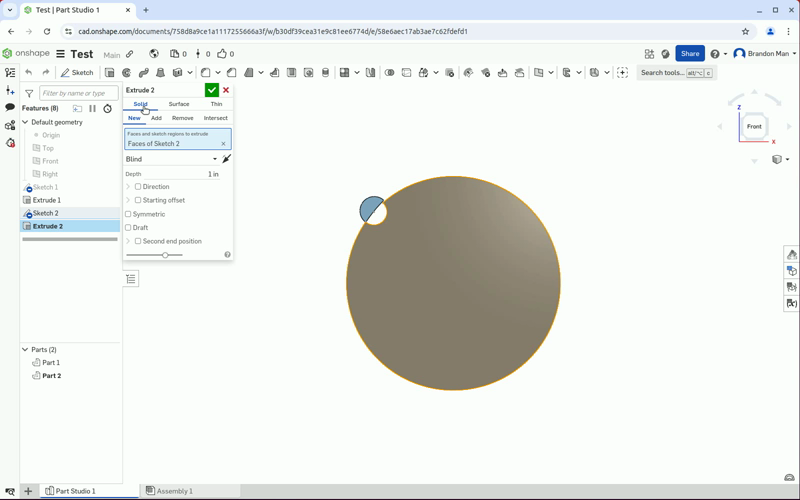
click(143, 106)
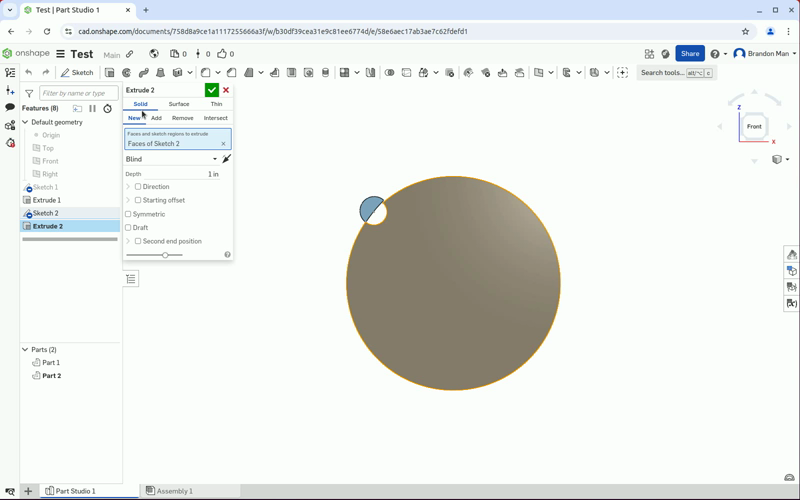
mouse_move(137, 120)
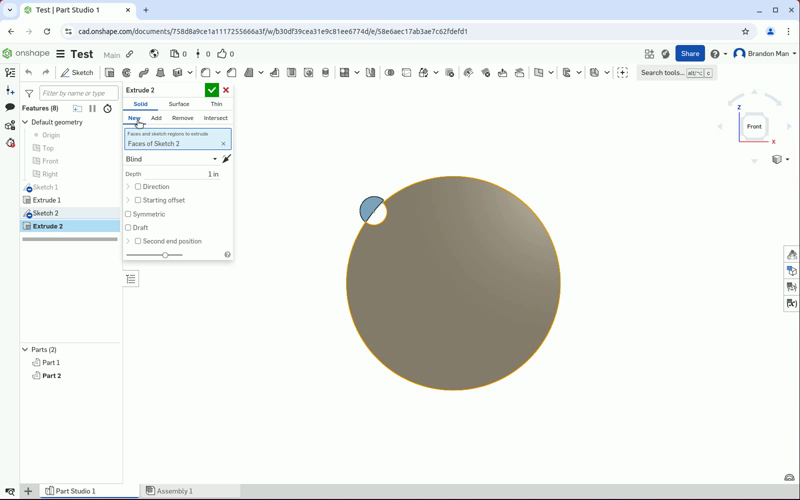
click(137, 120)
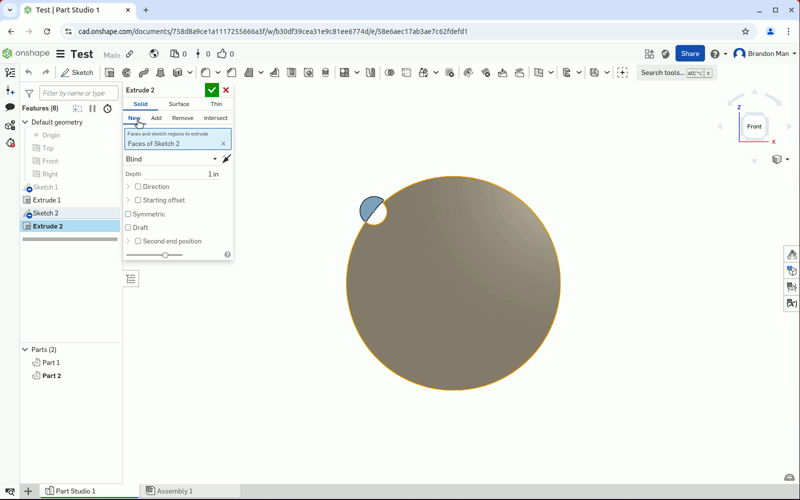
key(tab, 4)
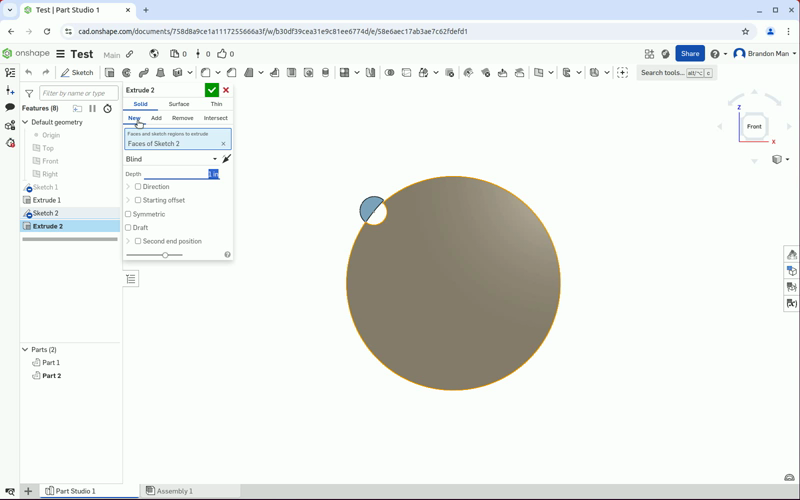
text(15.405)
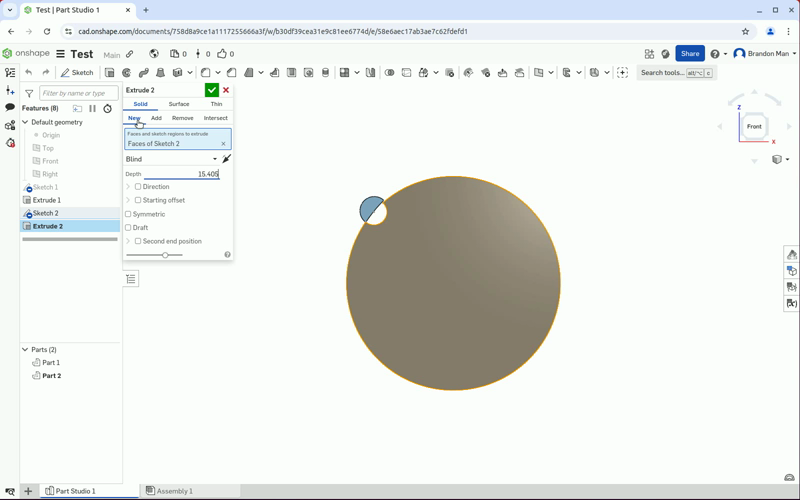
key(enter)
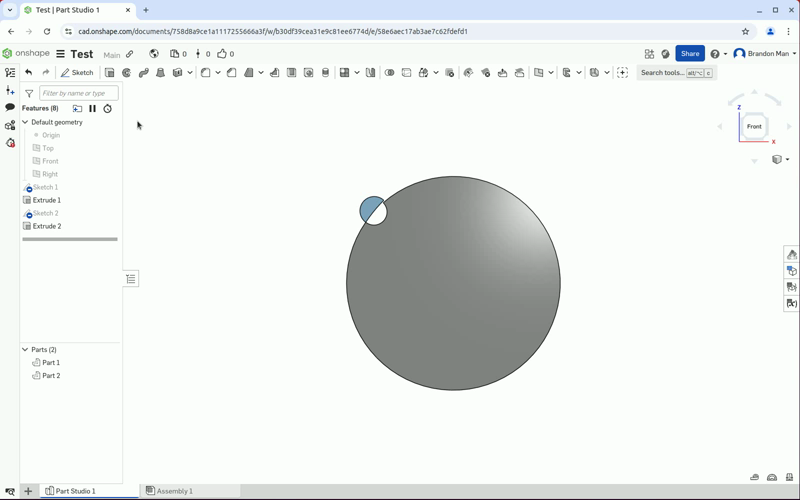
key(shift+h)
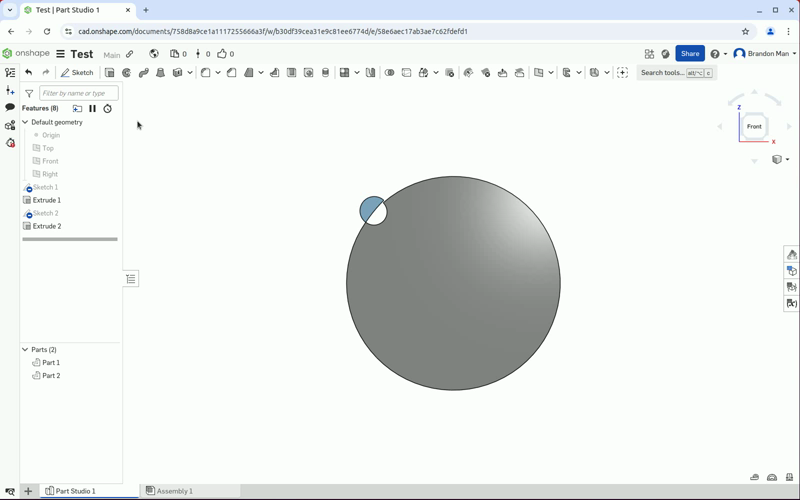
key(shift+h)
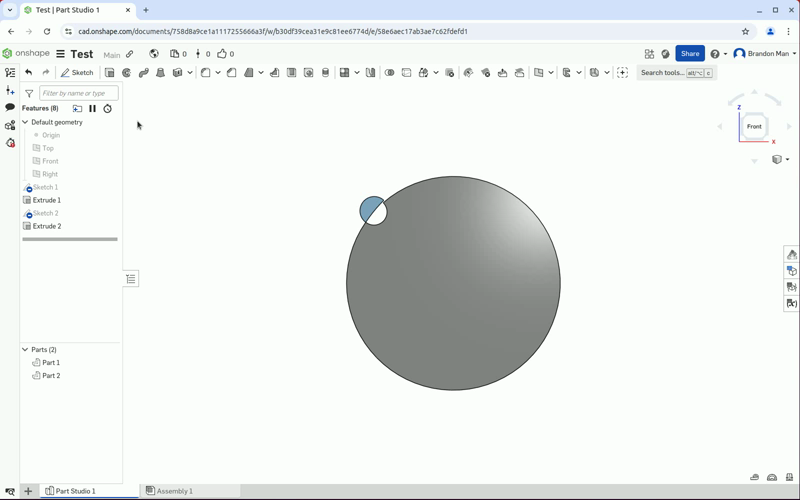
mouse_move(73, 189)
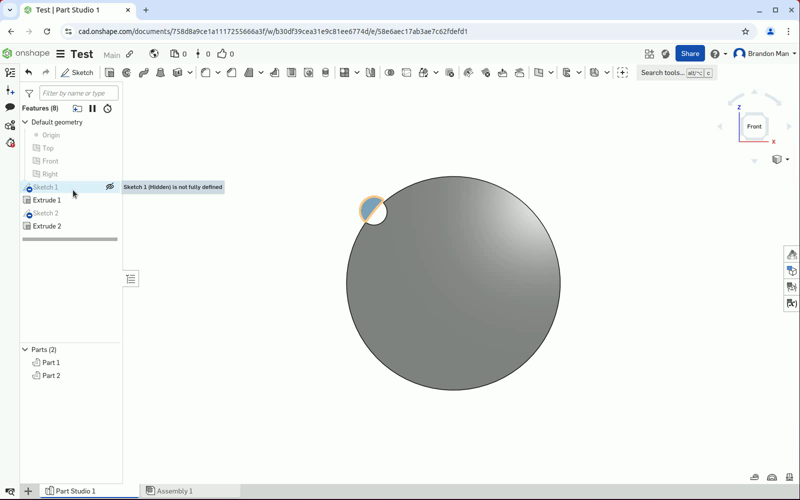
click(73, 189)
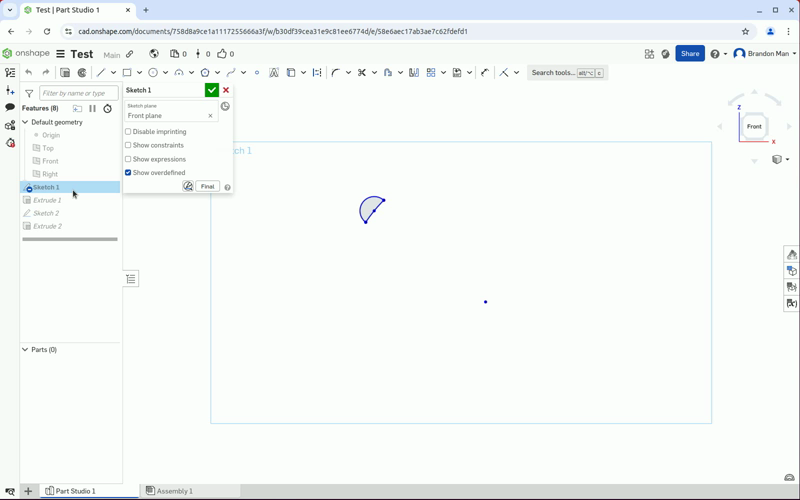
mouse_move(229, 92)
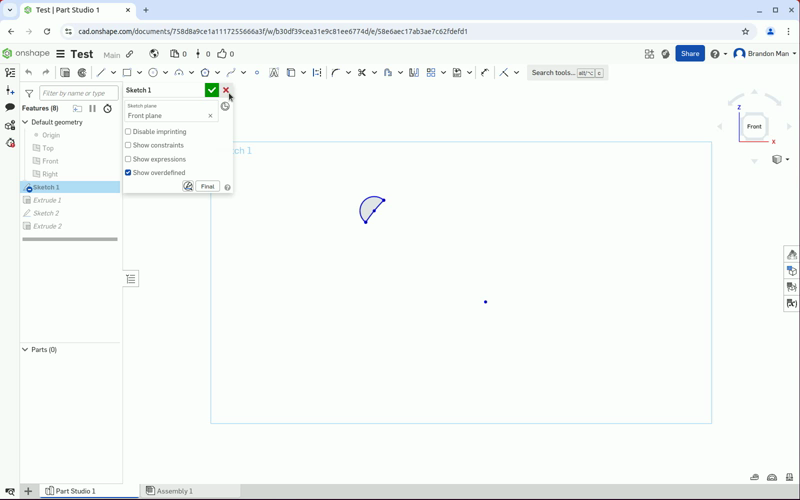
click(229, 92)
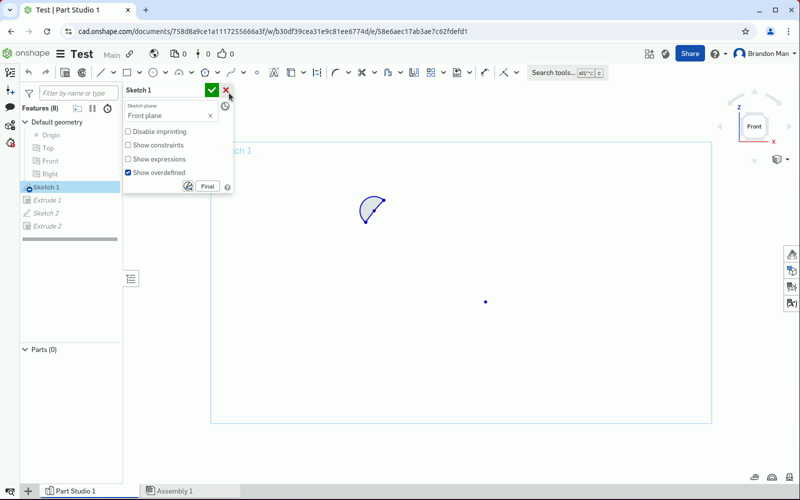
key(shift+s)
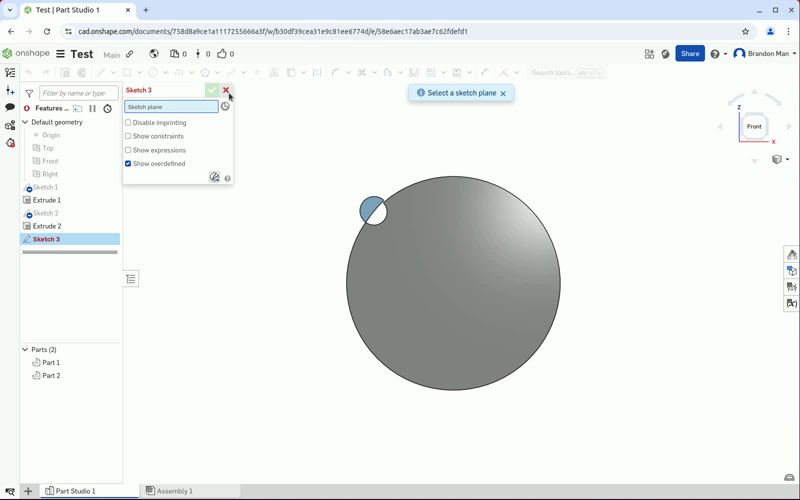
mouse_move(73, 163)
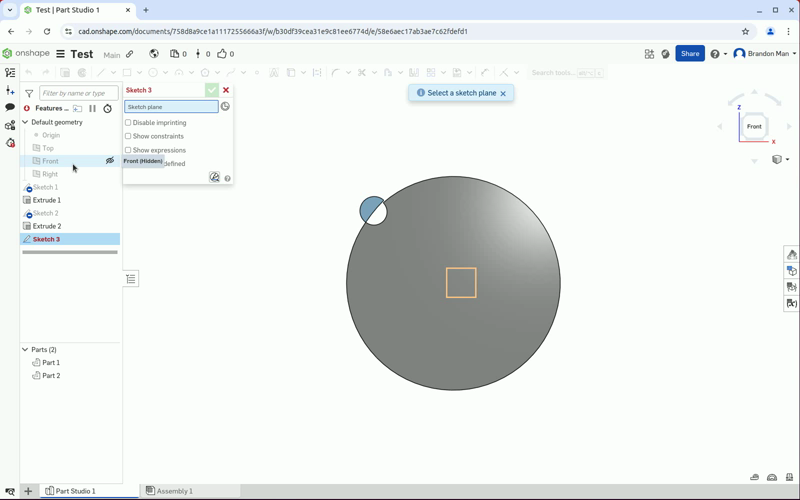
click(73, 163)
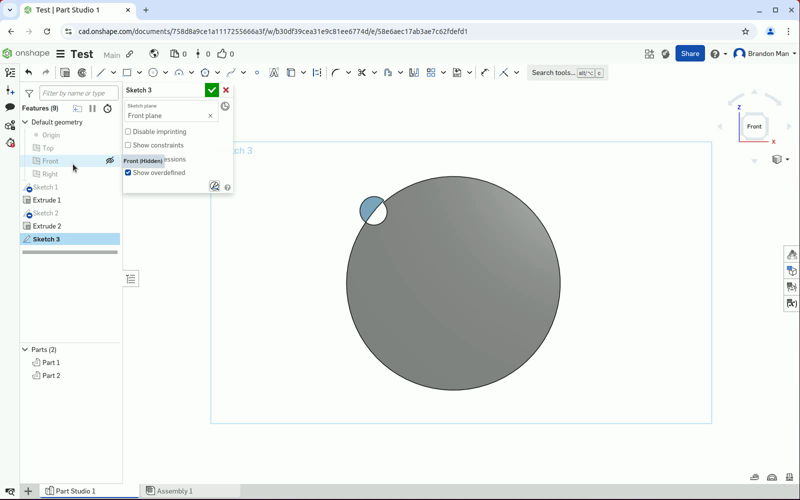
mouse_move(73, 352)
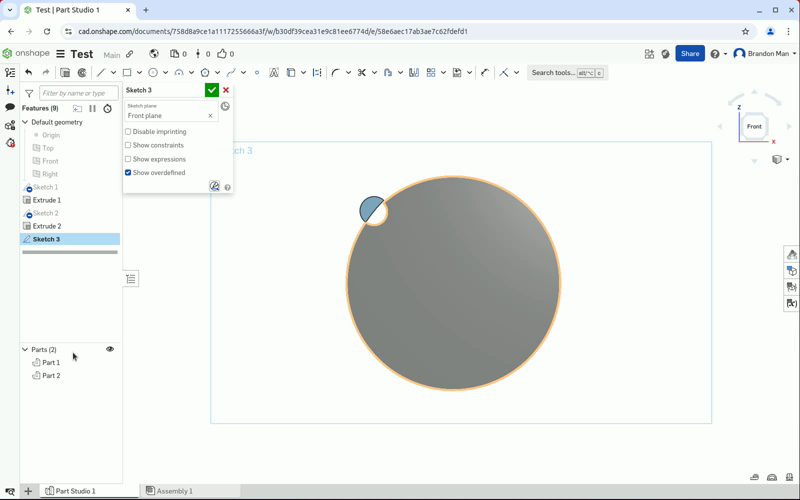
key(y)
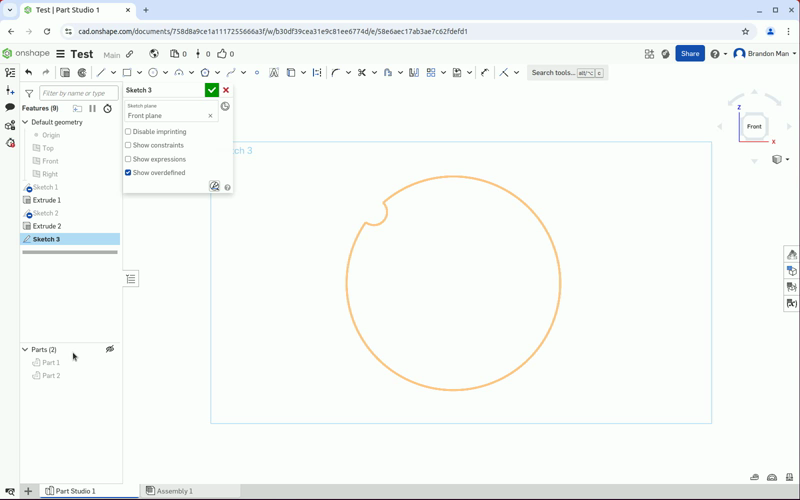
key(a)
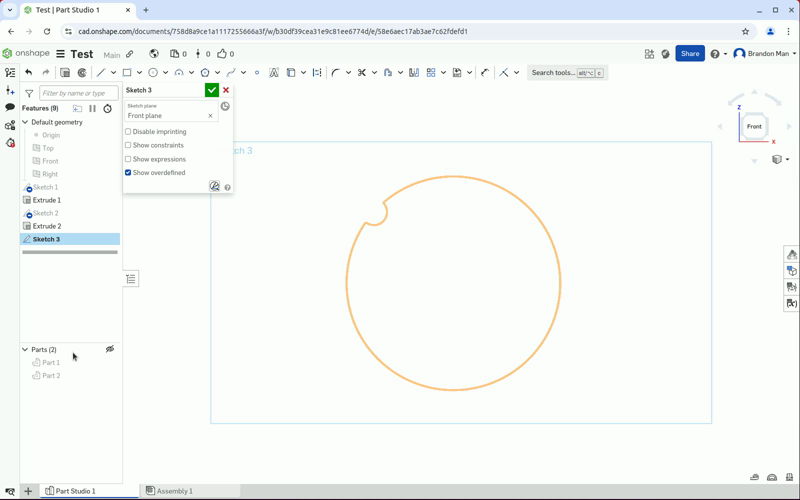
key_down(shift)
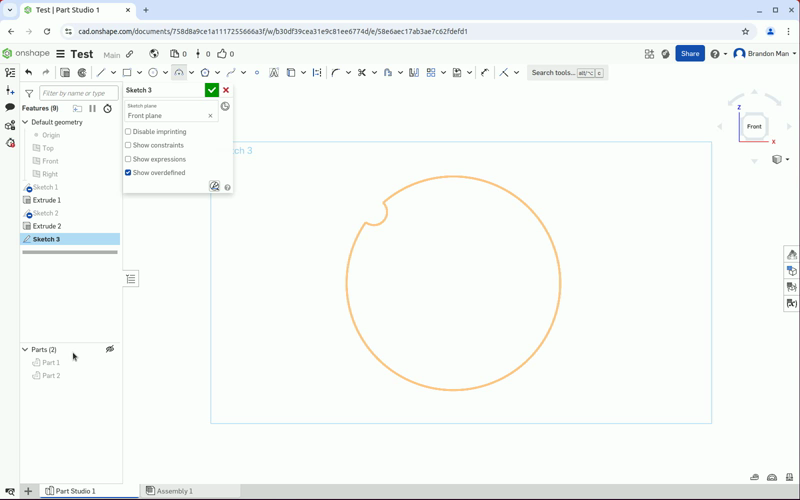
mouse_move(365, 222)
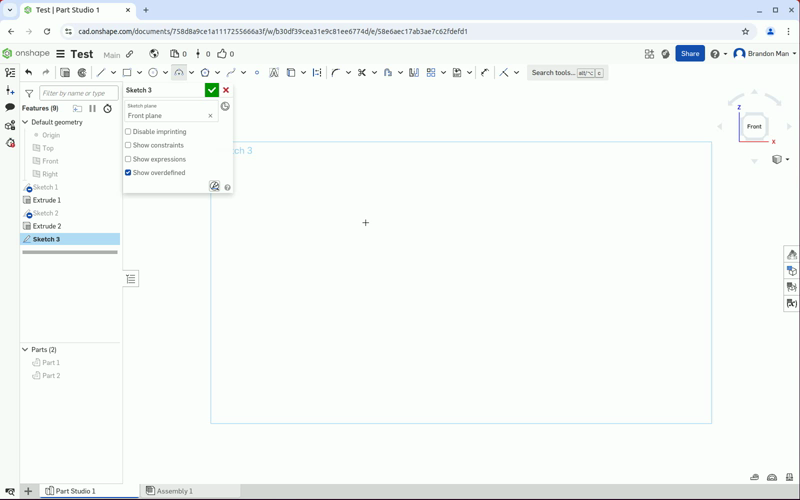
click(365, 222)
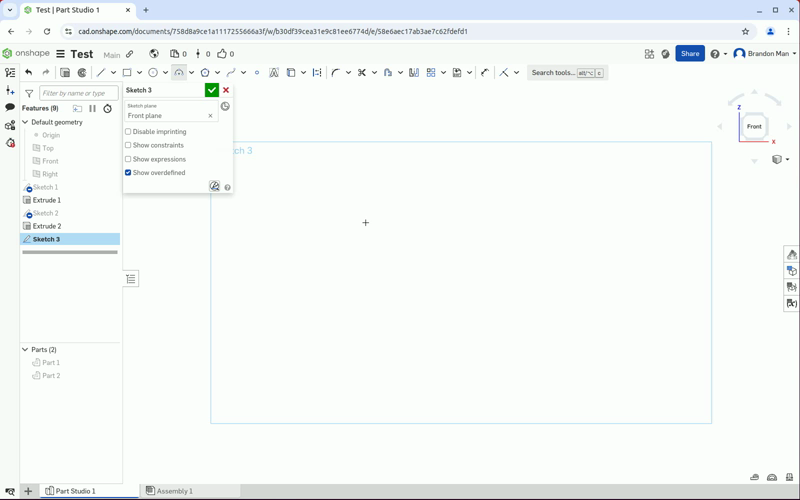
key_up(shift)
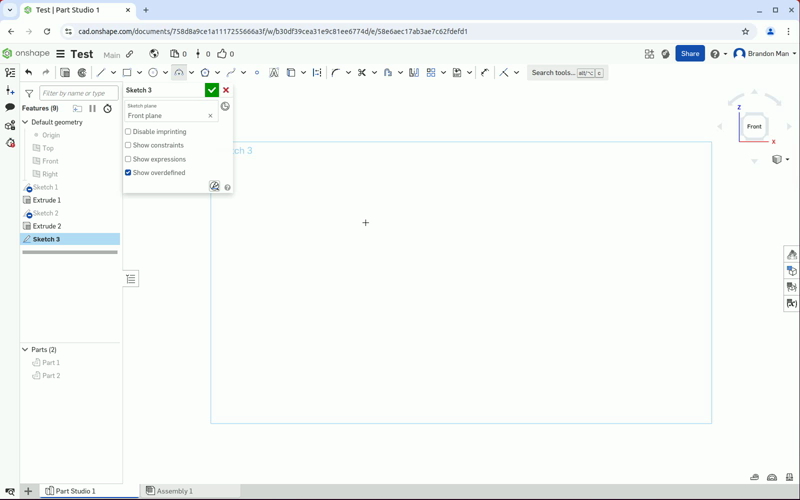
key_down(shift)
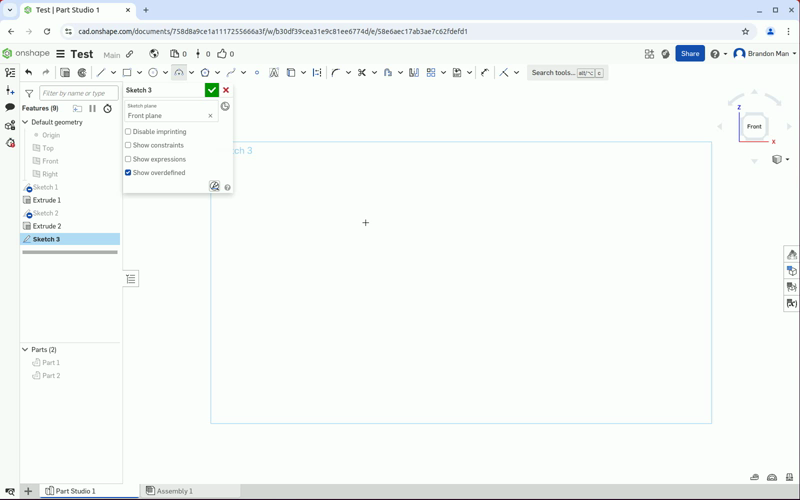
mouse_move(383, 200)
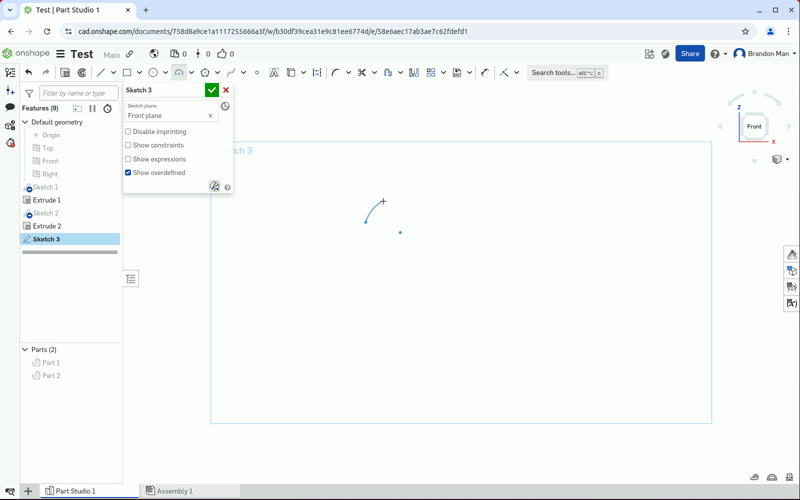
click(383, 200)
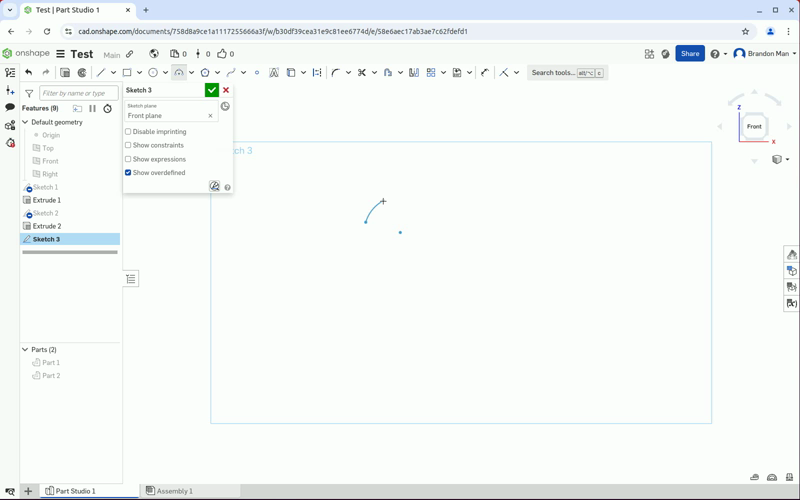
mouse_move(384, 219)
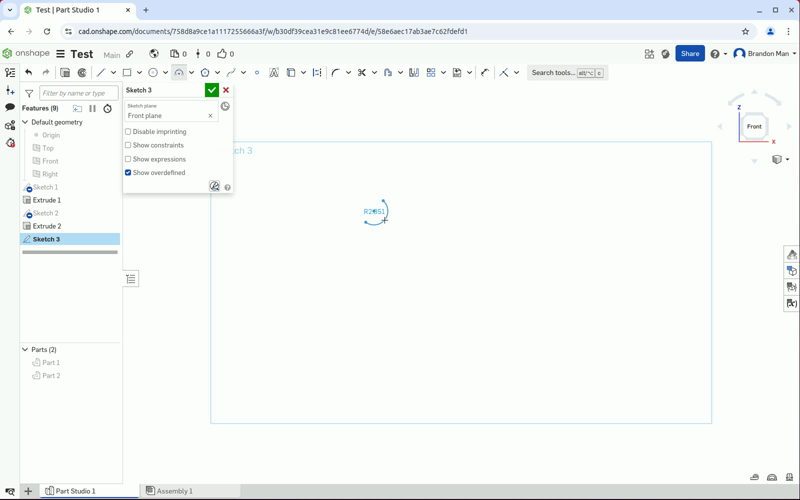
click(384, 219)
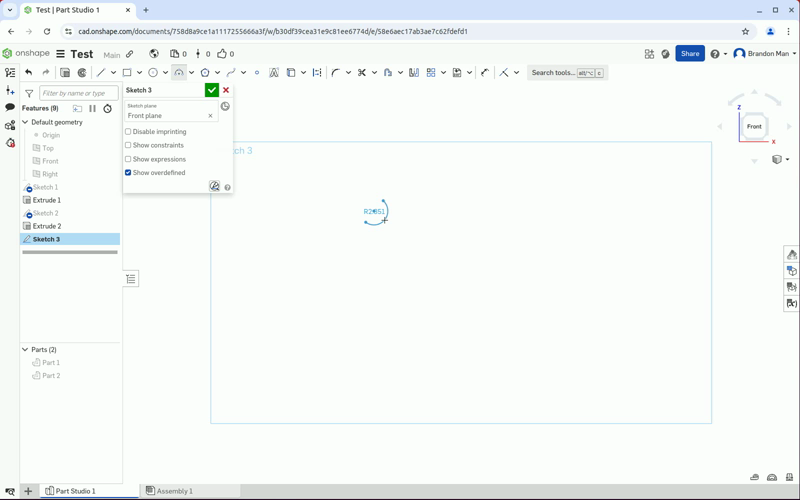
key_up(shift)
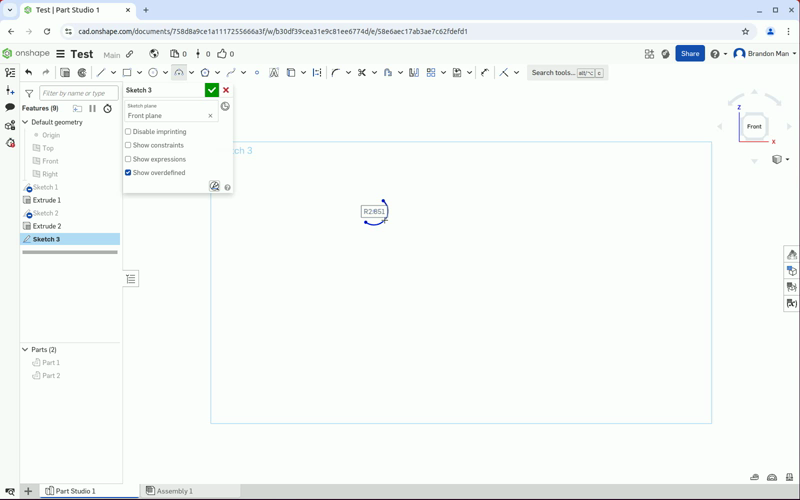
mouse_move(383, 200)
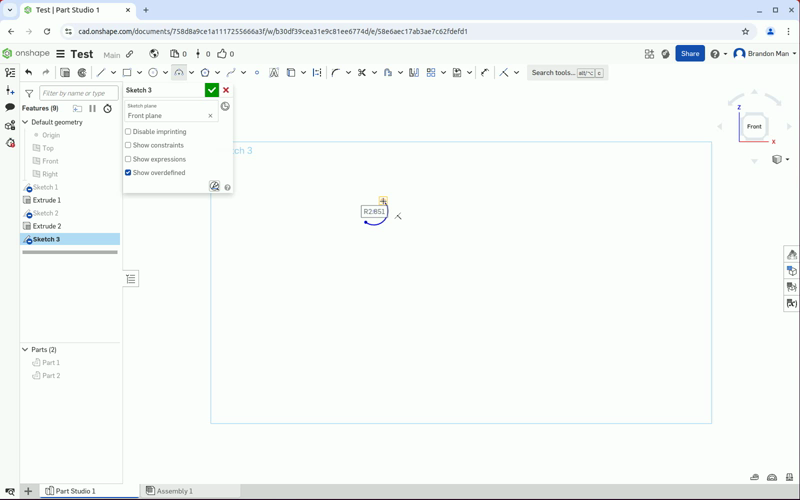
click(383, 200)
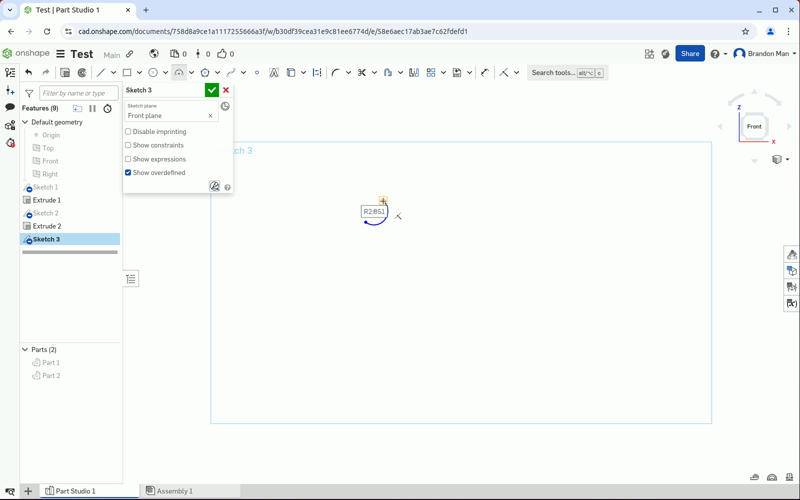
mouse_move(365, 222)
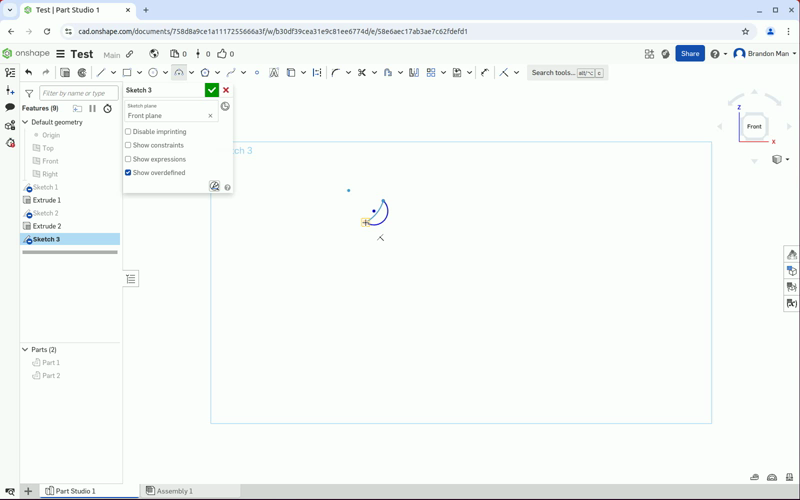
click(365, 222)
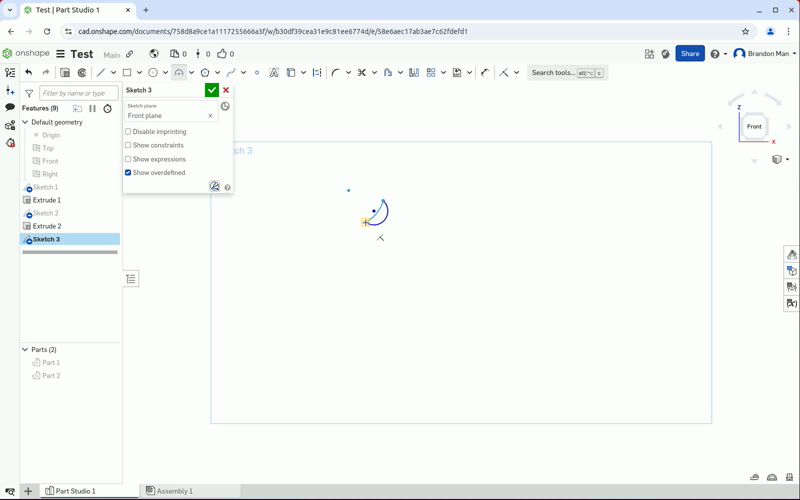
key_down(shift)
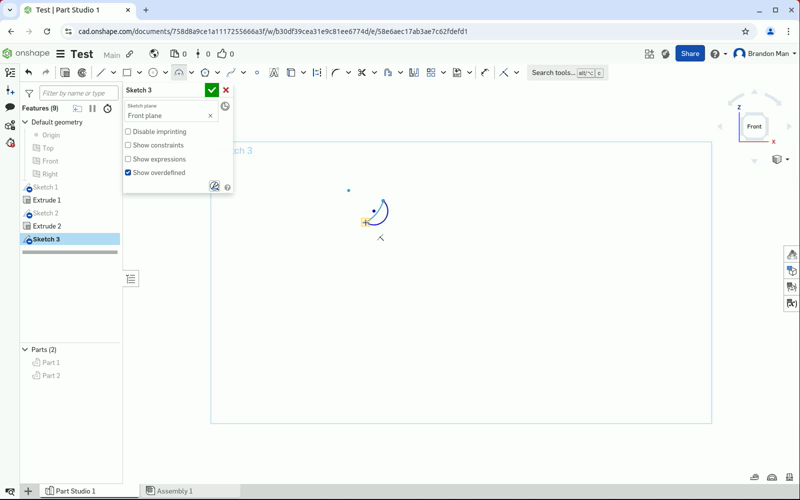
mouse_move(374, 210)
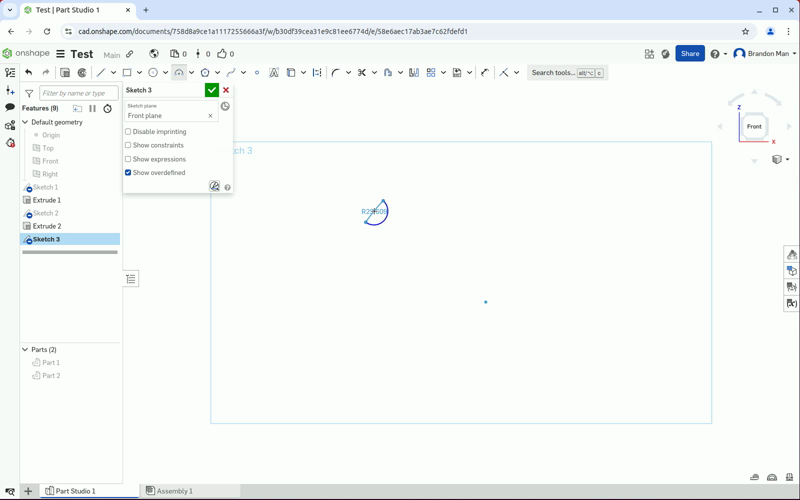
click(374, 210)
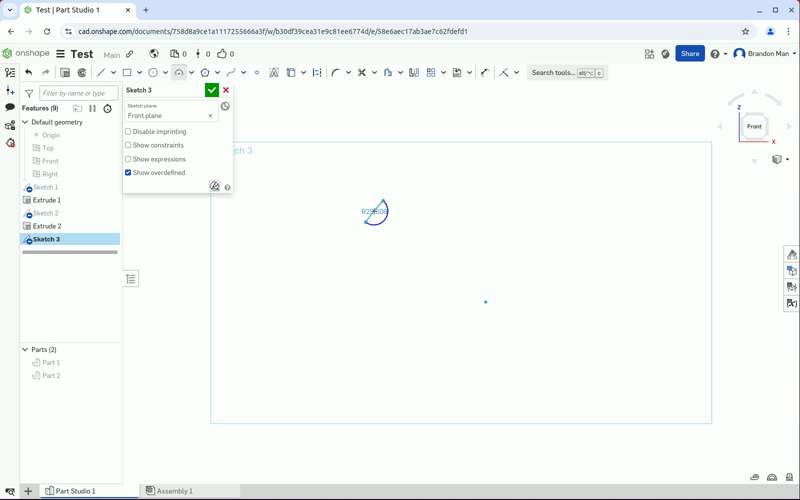
key_up(shift)
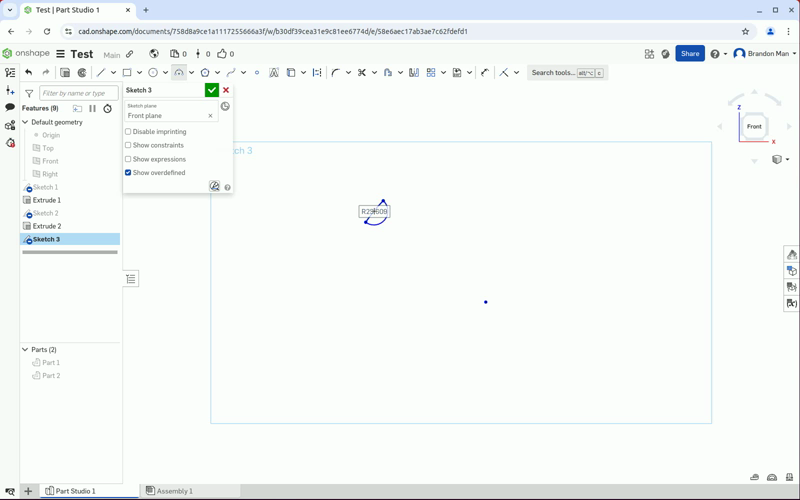
key(esc)
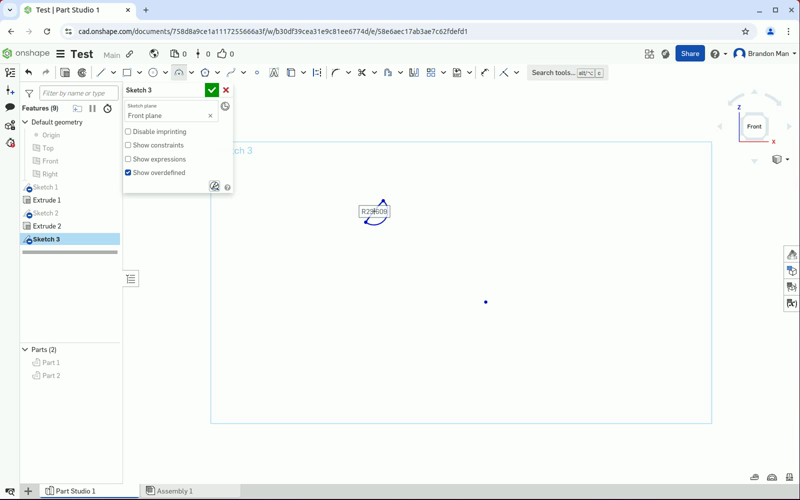
mouse_move(381, 212)
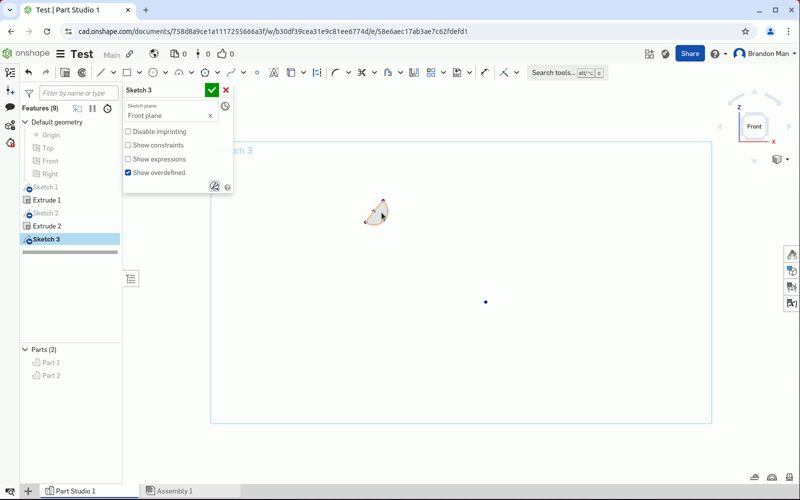
scroll(6)
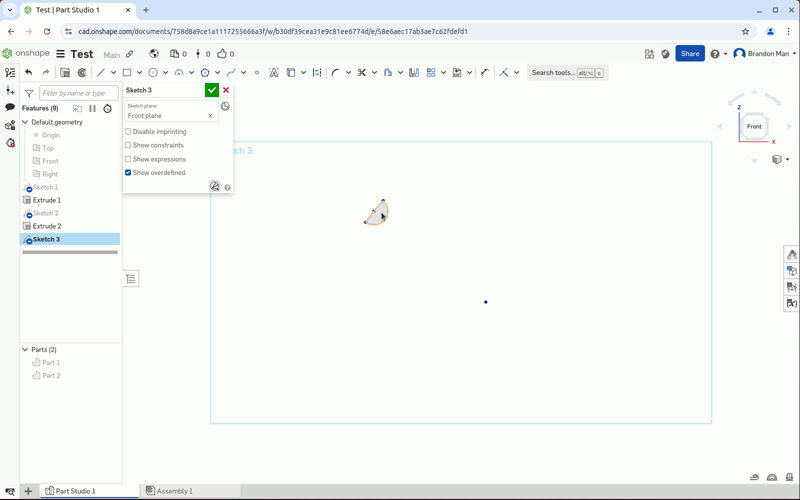
scroll(6)
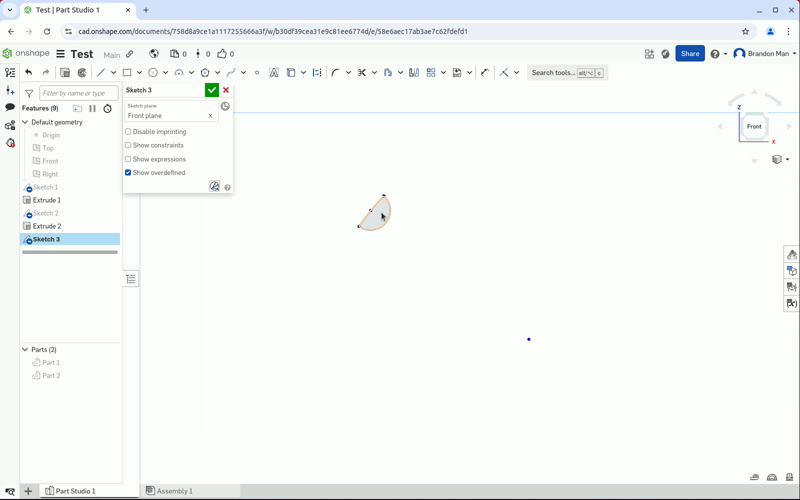
scroll(6)
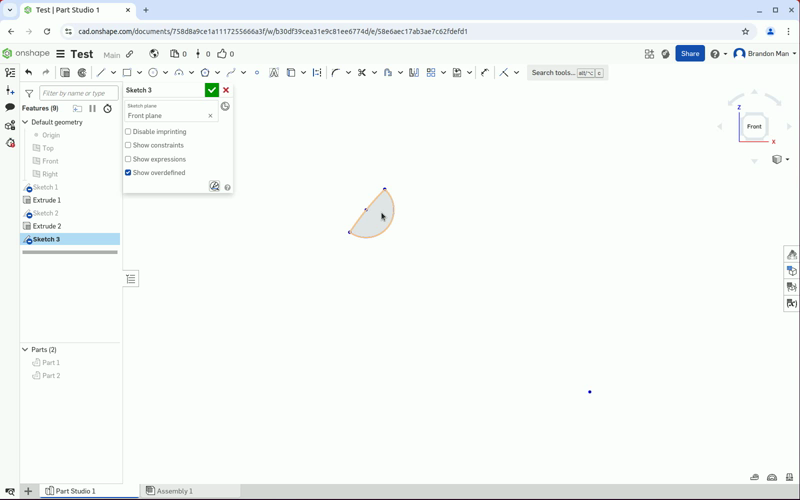
scroll(6)
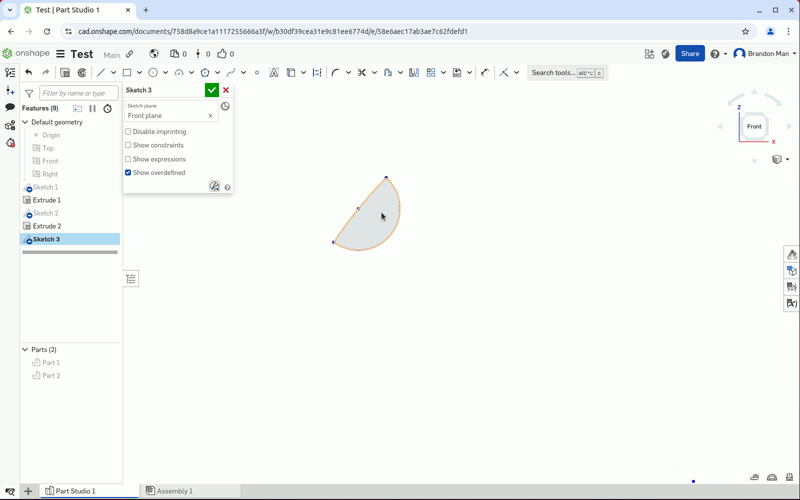
scroll(6)
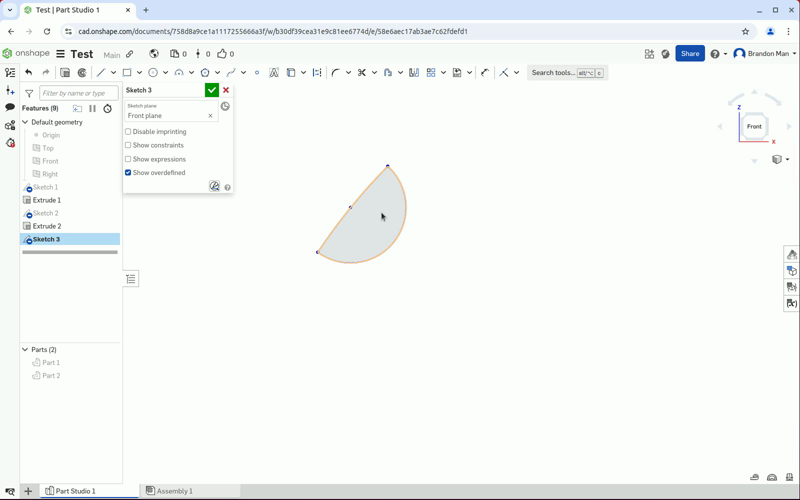
scroll(6)
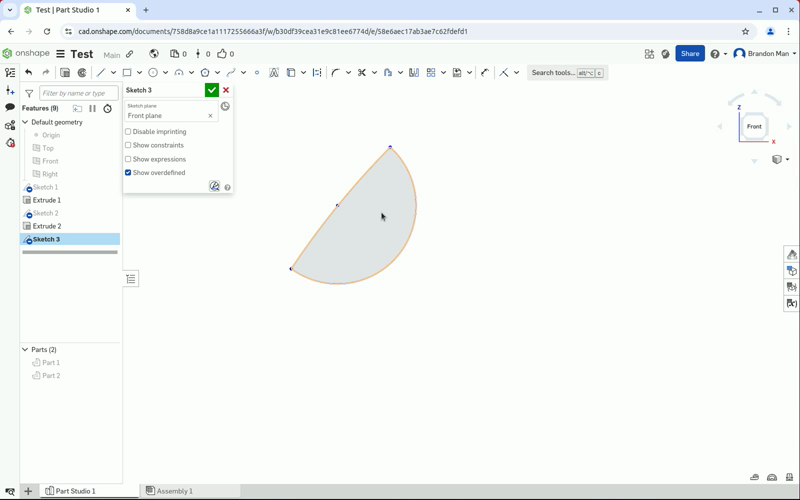
scroll(6)
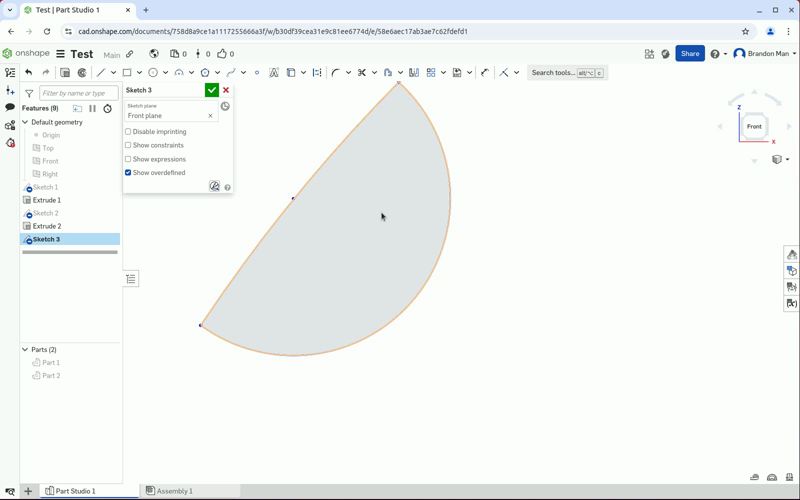
click(381, 212)
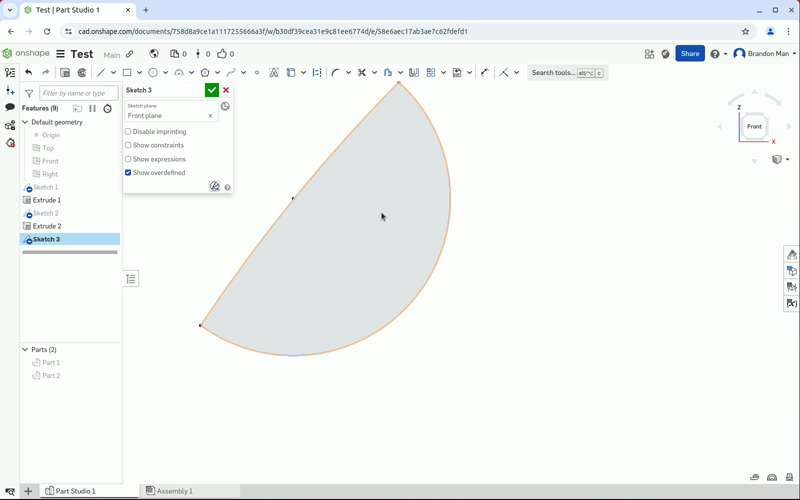
scroll(-6)
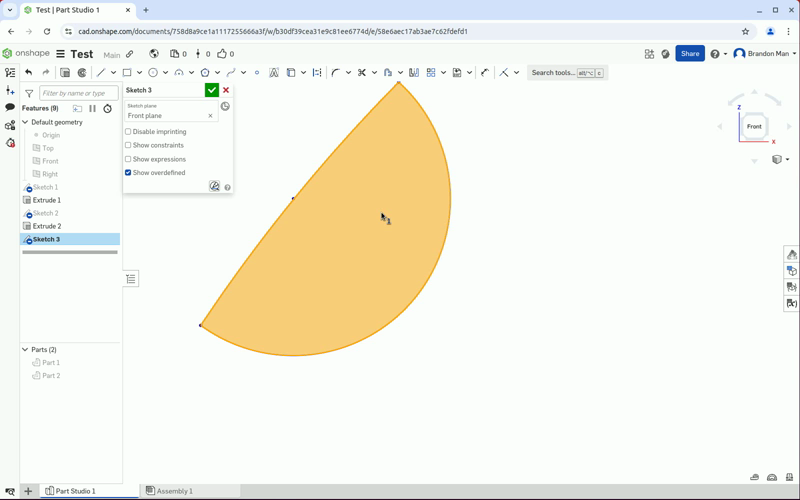
scroll(-6)
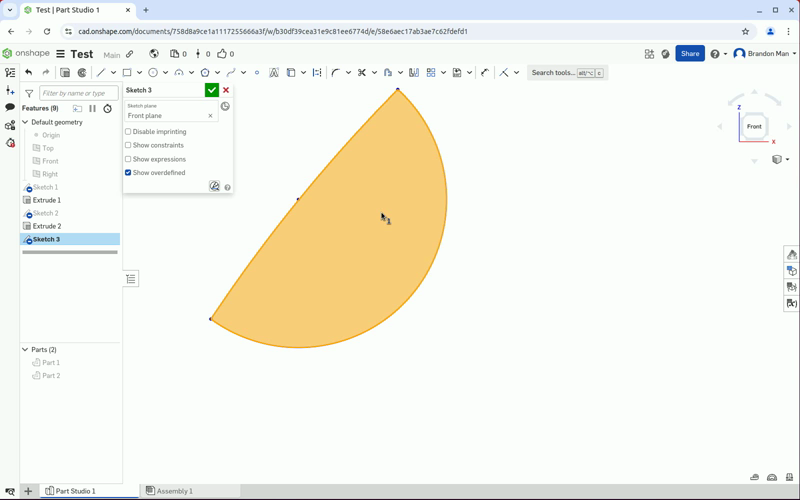
scroll(-6)
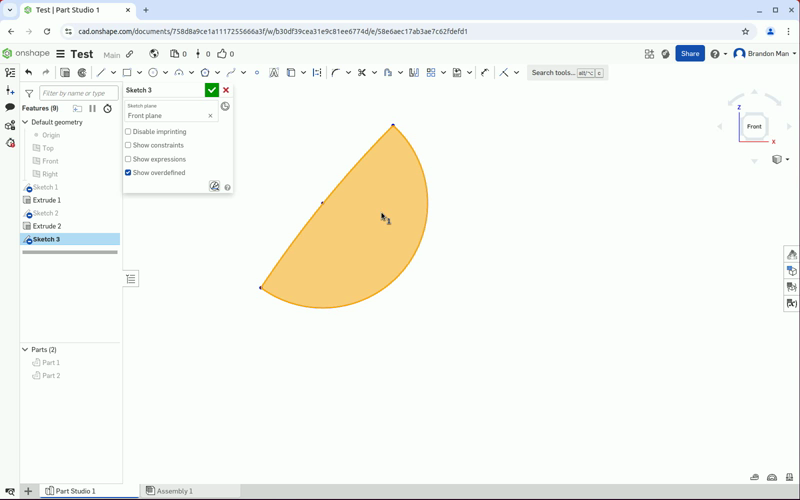
scroll(-6)
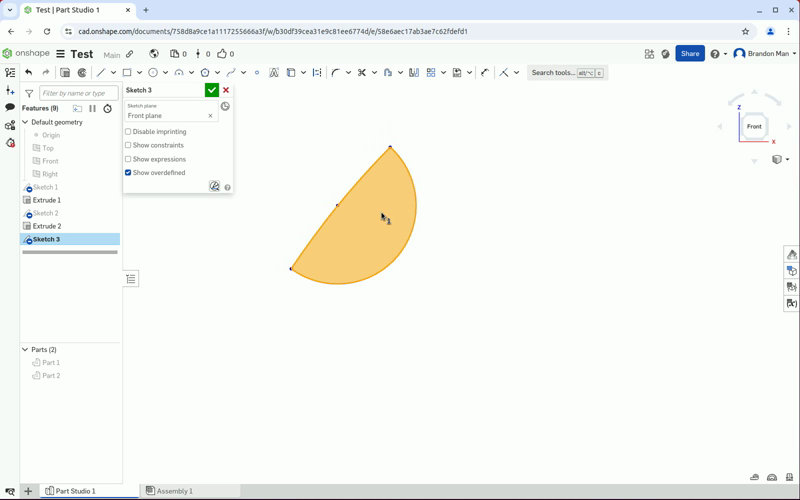
scroll(-6)
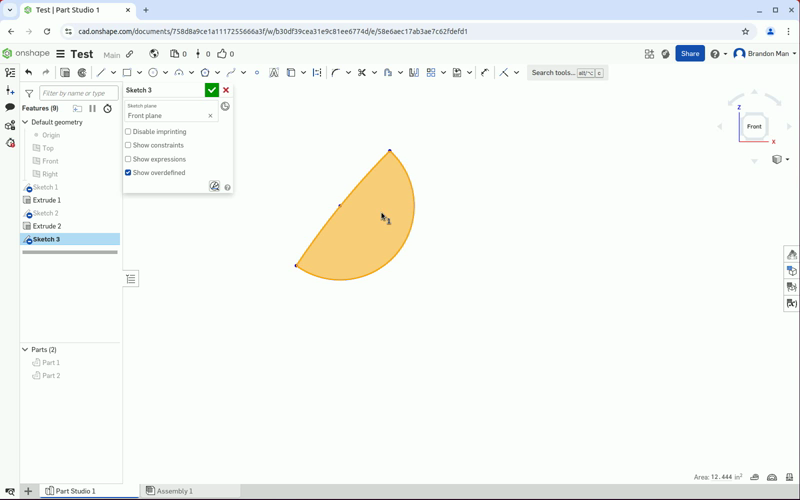
scroll(-6)
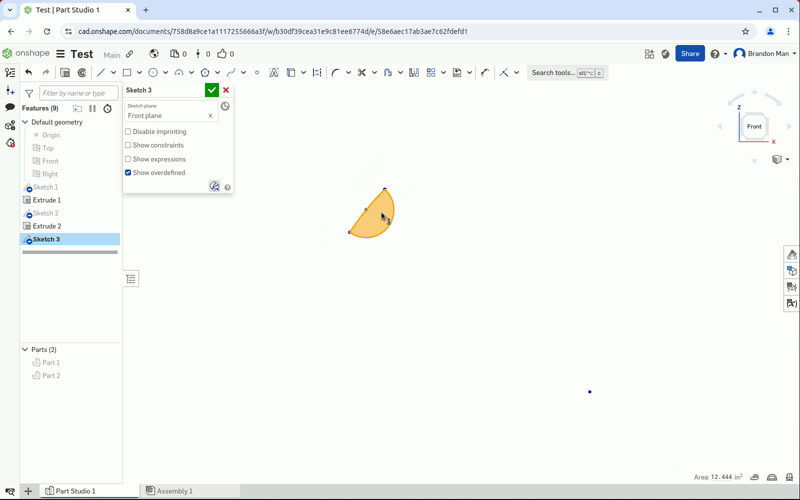
scroll(-6)
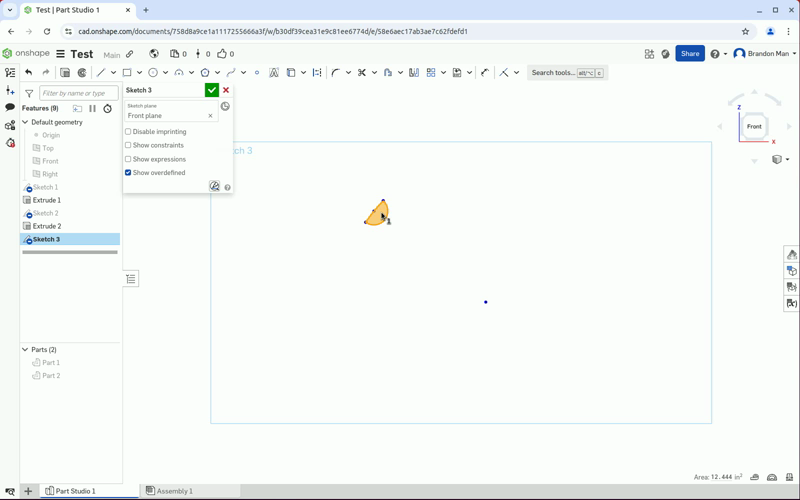
mouse_move(73, 352)
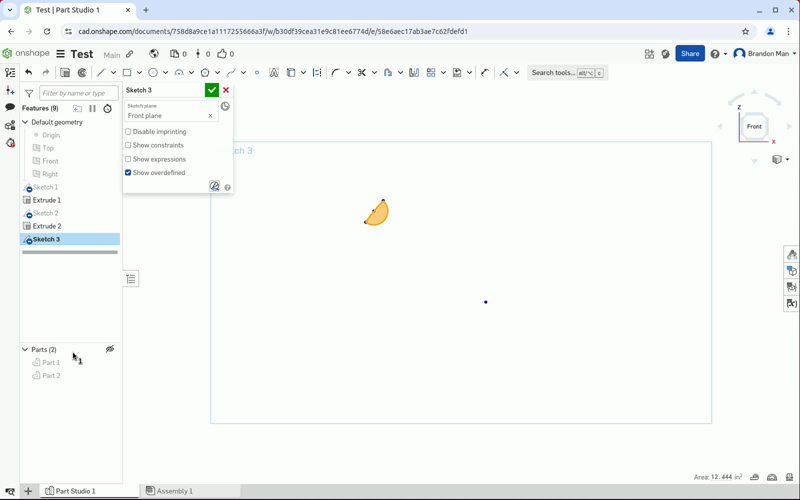
key(shift+y)
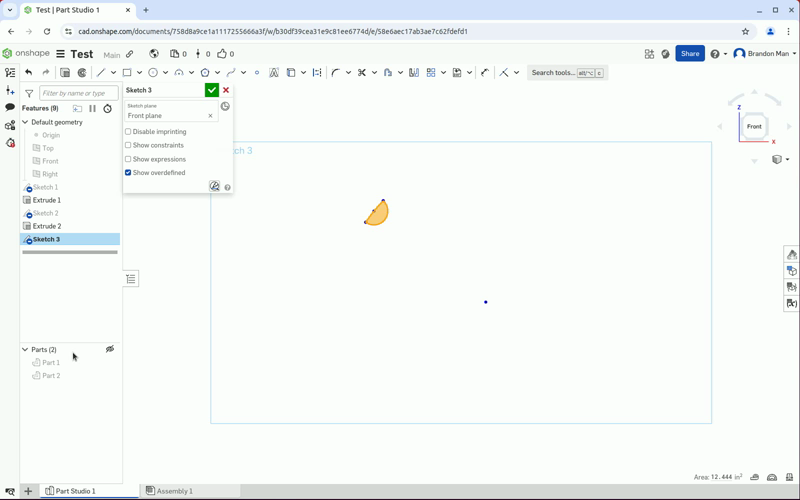
key(shift+e)
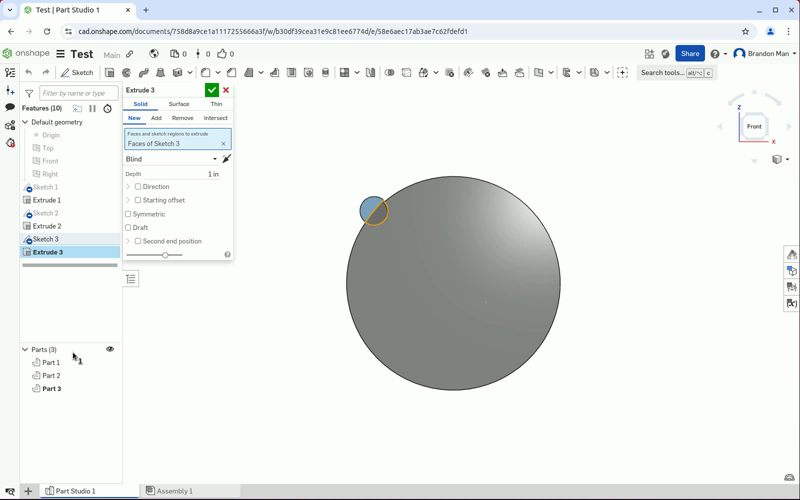
mouse_move(143, 106)
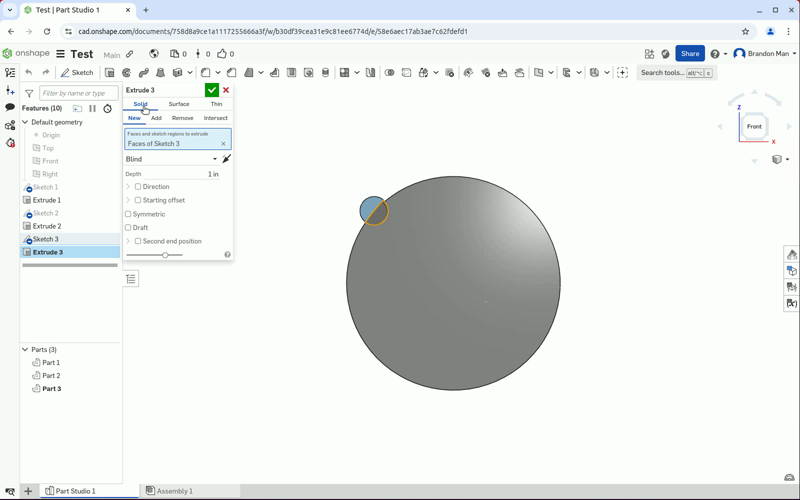
click(143, 106)
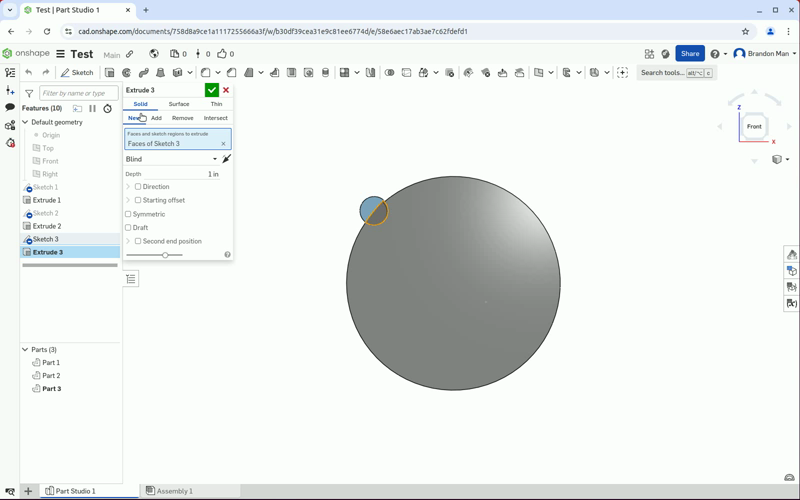
mouse_move(137, 120)
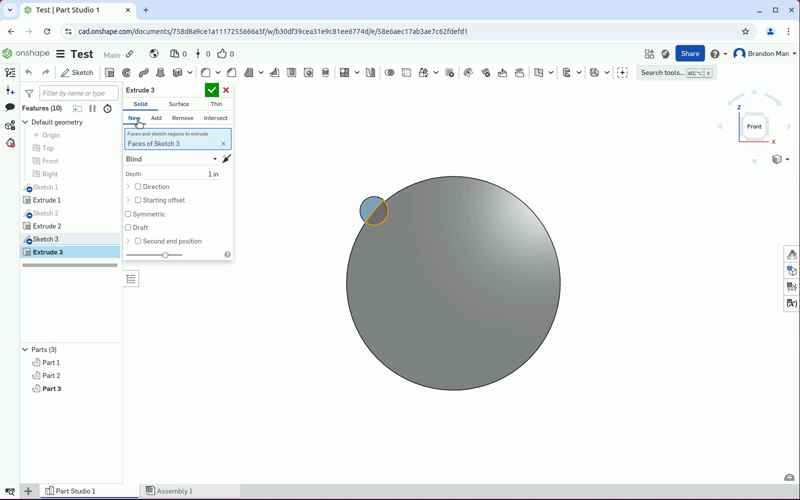
click(137, 120)
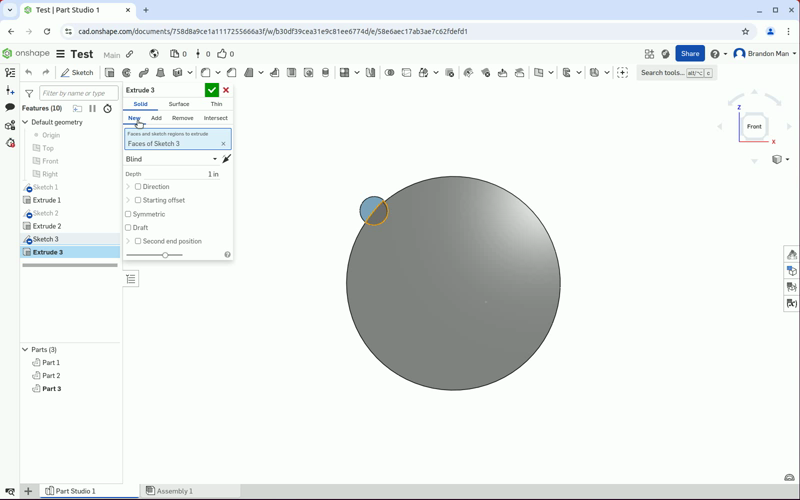
key(tab, 4)
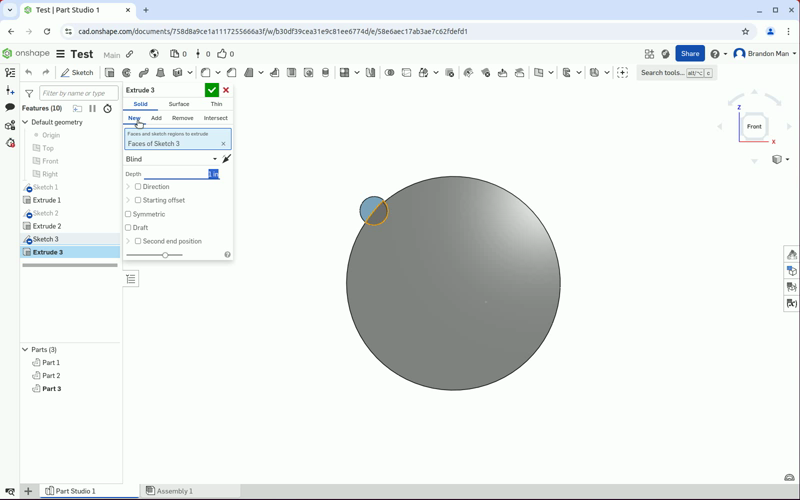
text(15.405)
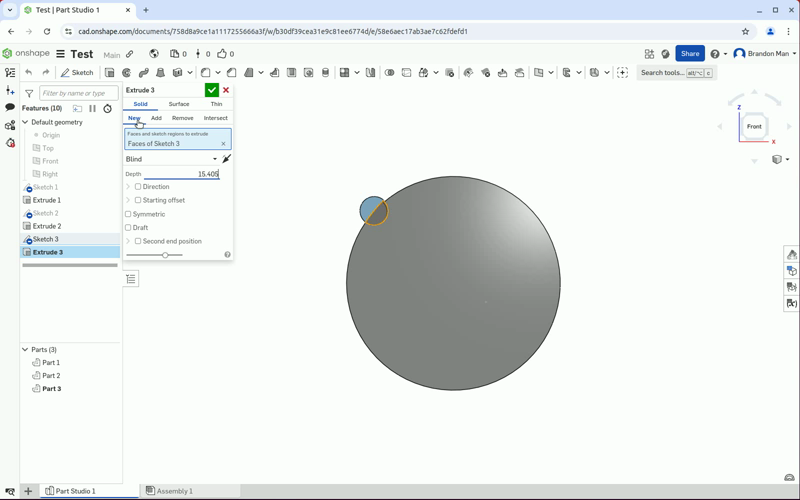
key(enter)
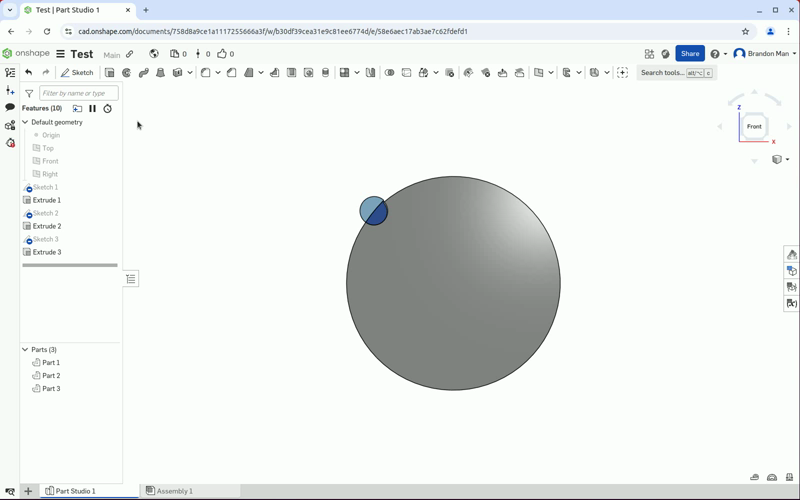
key(shift+h)
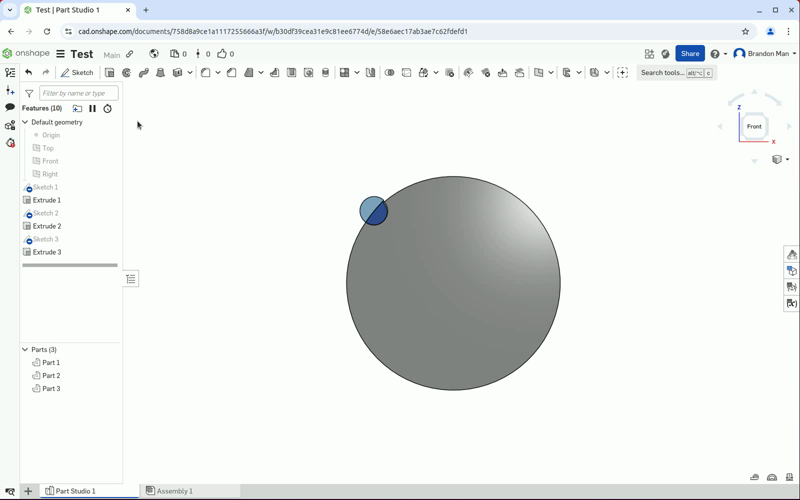
key(shift+h)
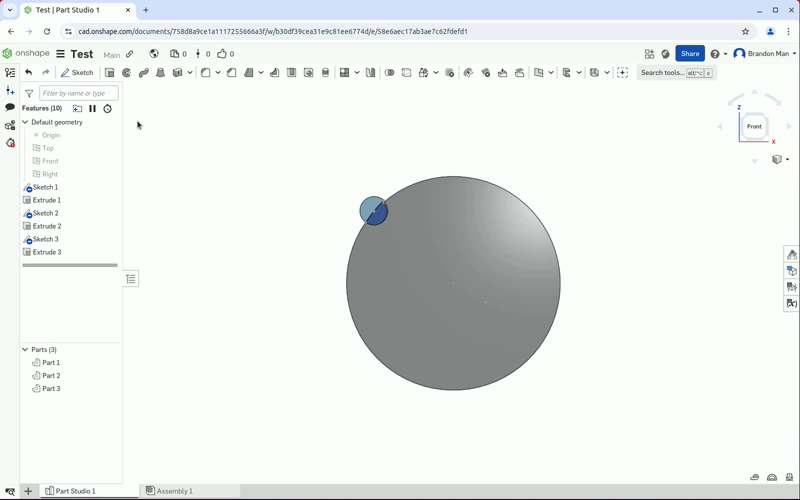
key(shift+7)
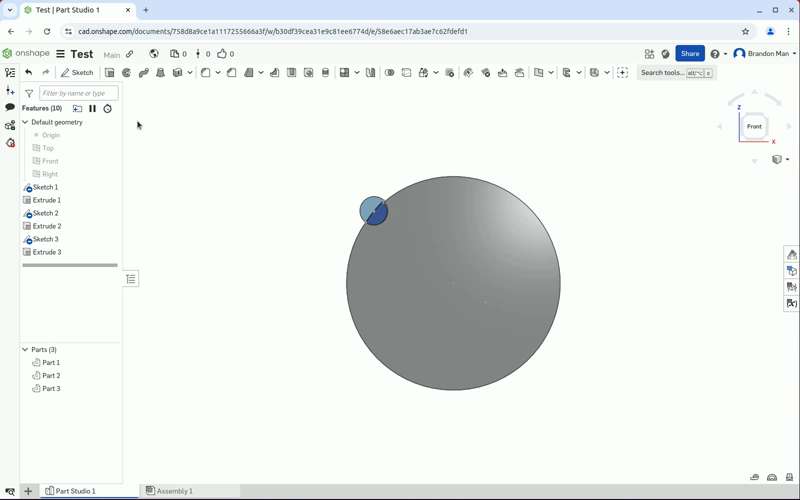
key(left, 2)
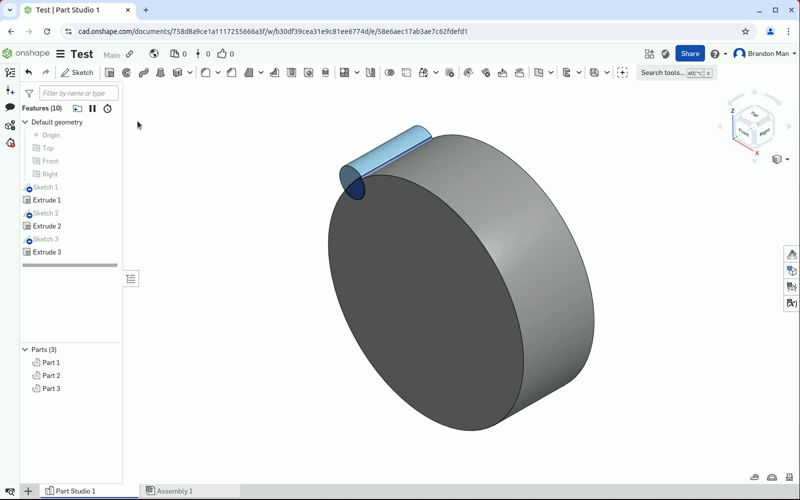
key(down, 2)
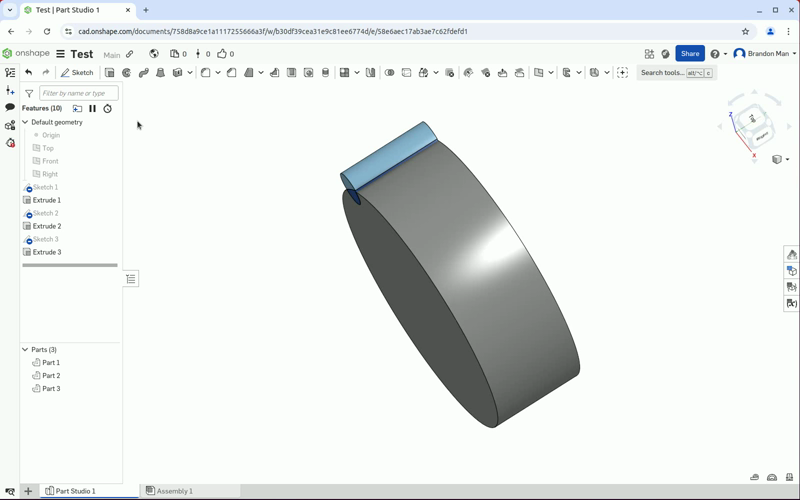
key(up, 2)
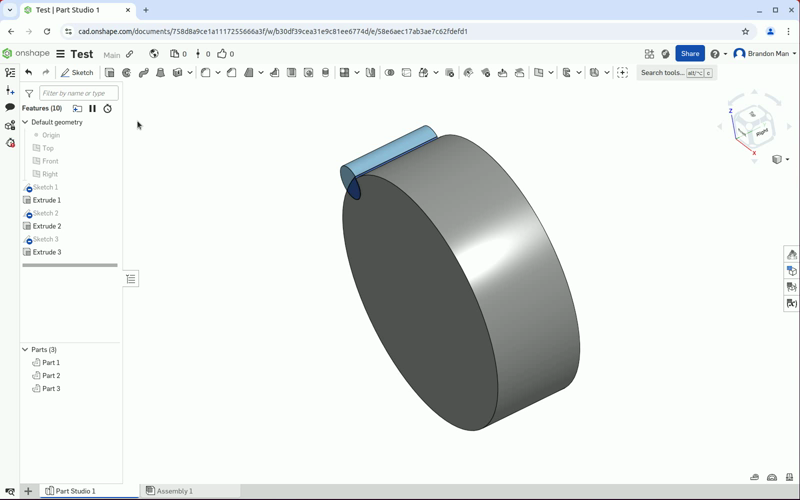
key(right, 2)
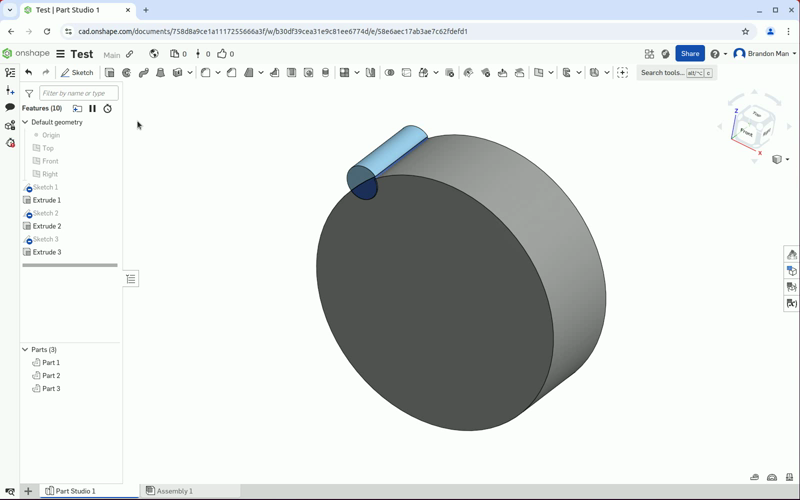
mouse_move(73, 189)
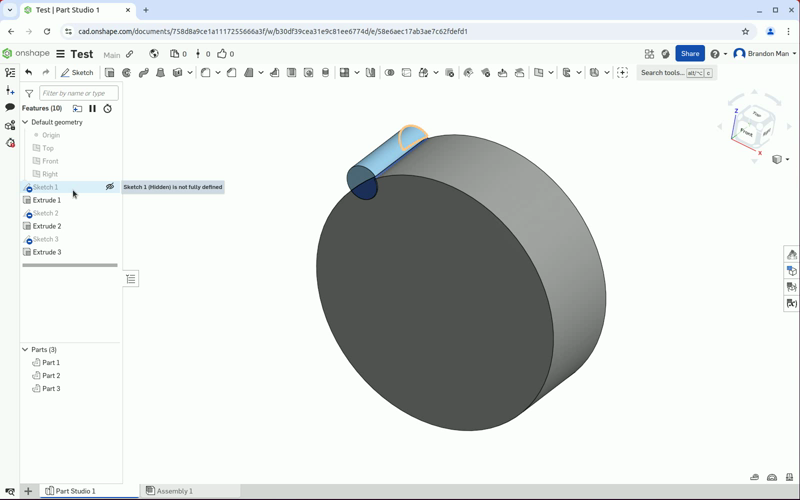
click(73, 189)